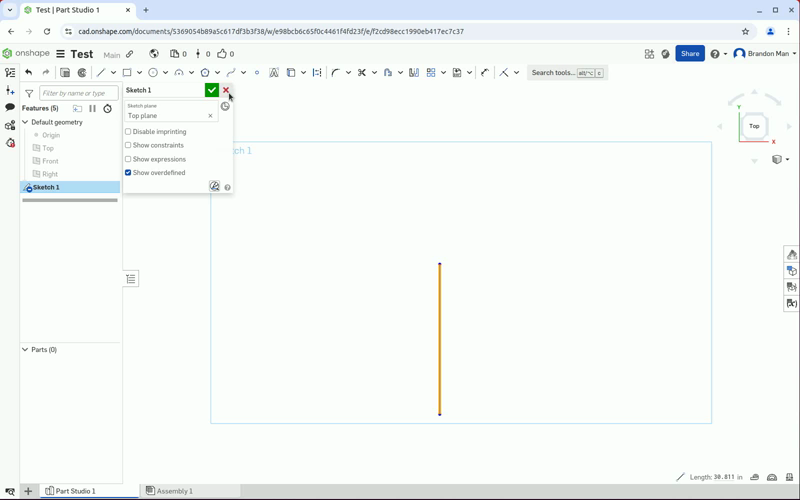
key(shift+h)
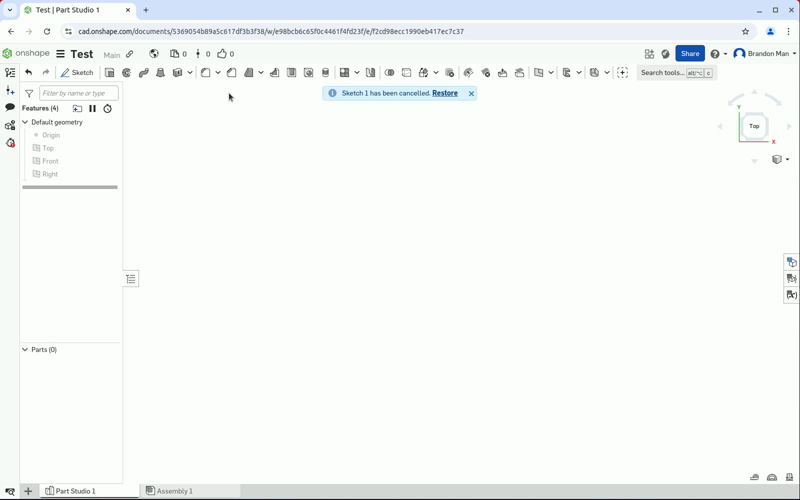
mouse_move(73, 352)
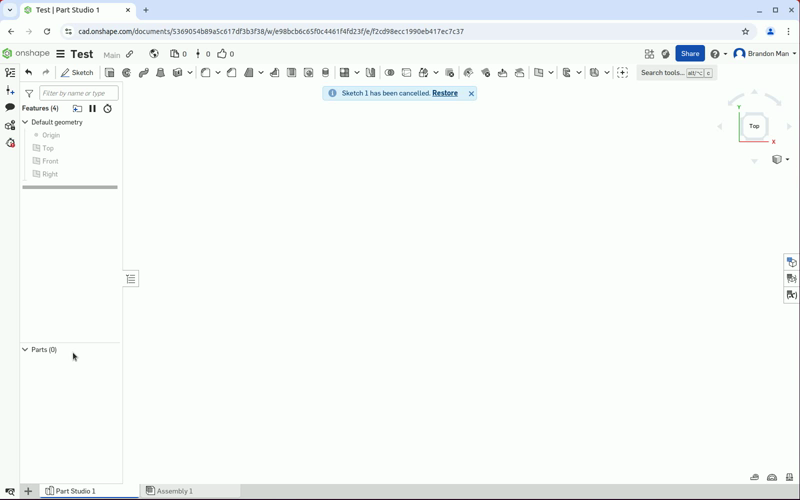
key(y)
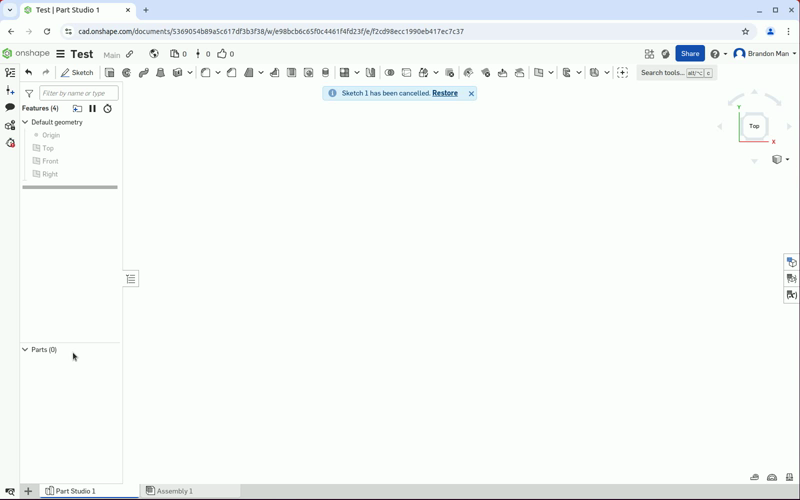
key(shift+p)
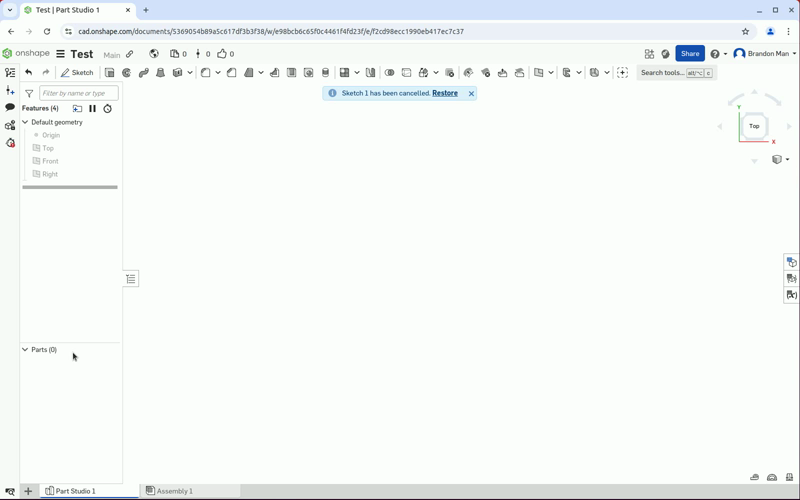
key(space)
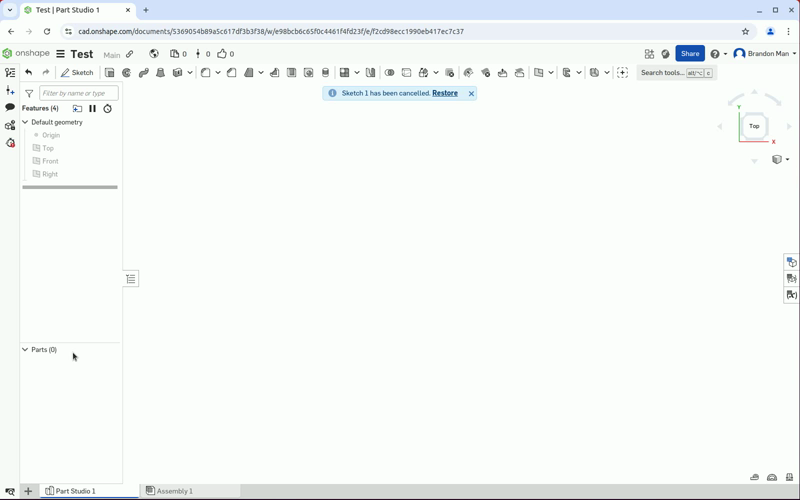
key_down(shift)
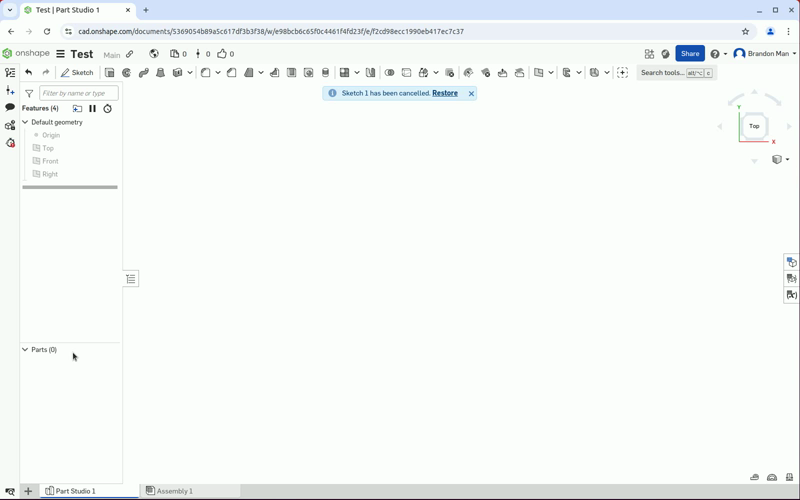
key(up)
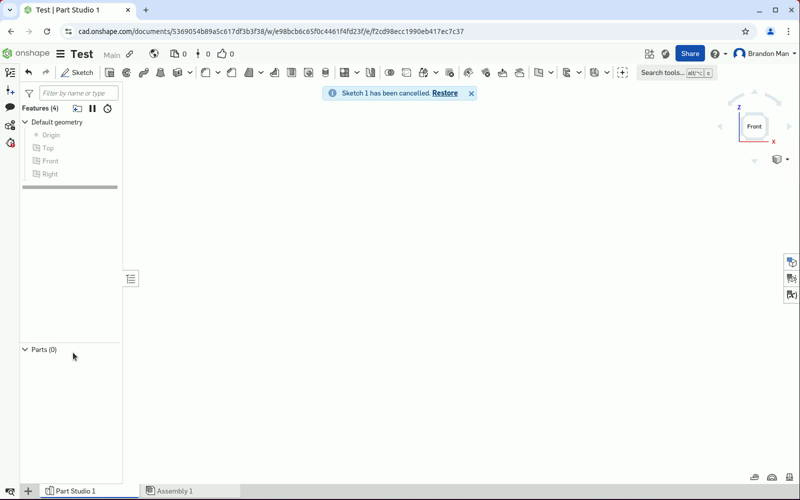
key_up(shift)
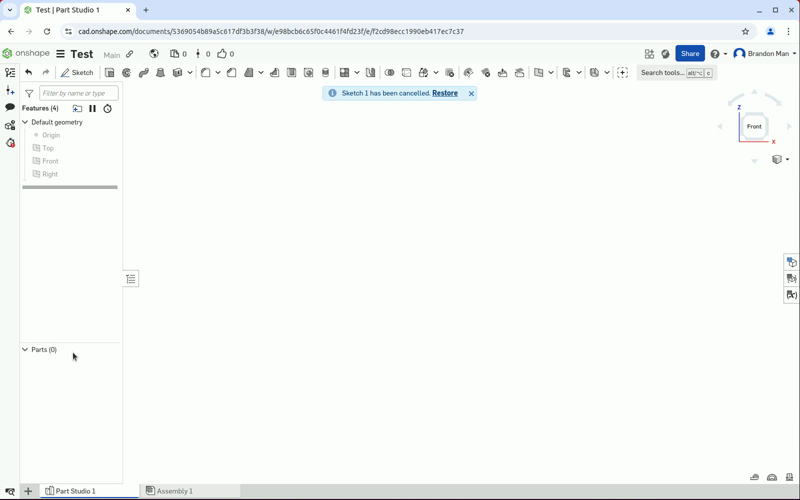
mouse_move(73, 352)
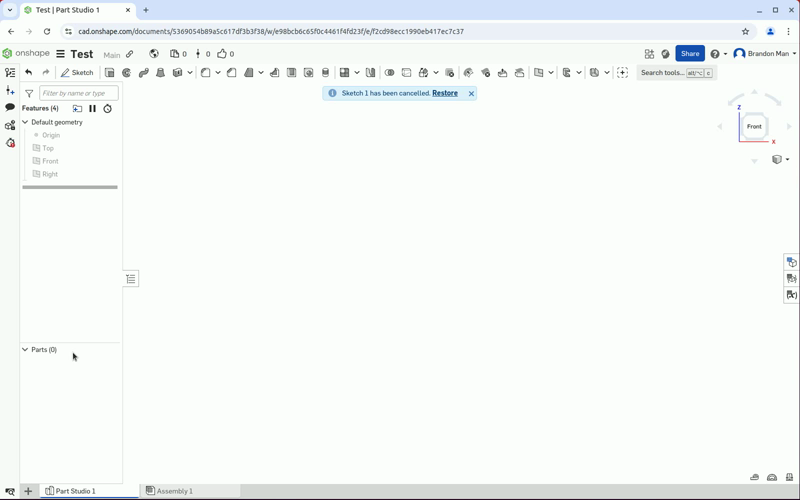
key(shift+y)
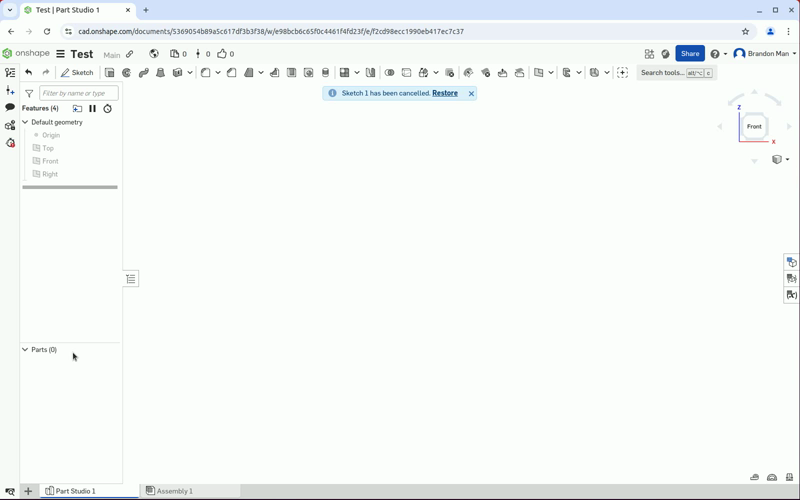
key(shift+s)
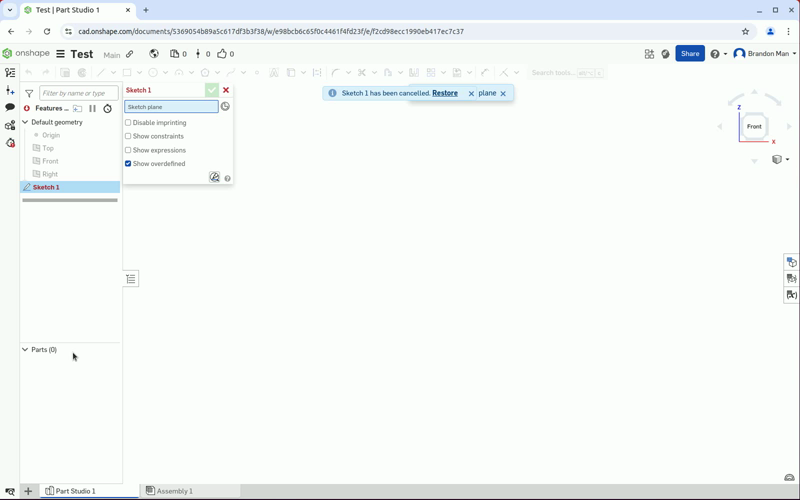
mouse_move(73, 163)
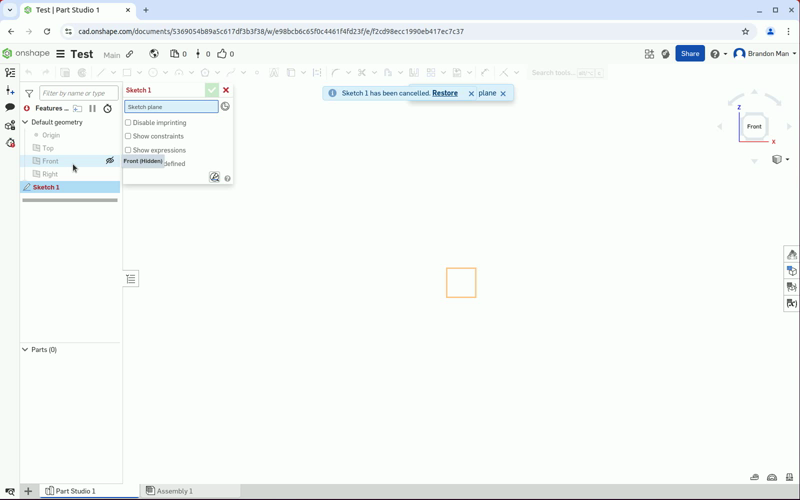
click(73, 163)
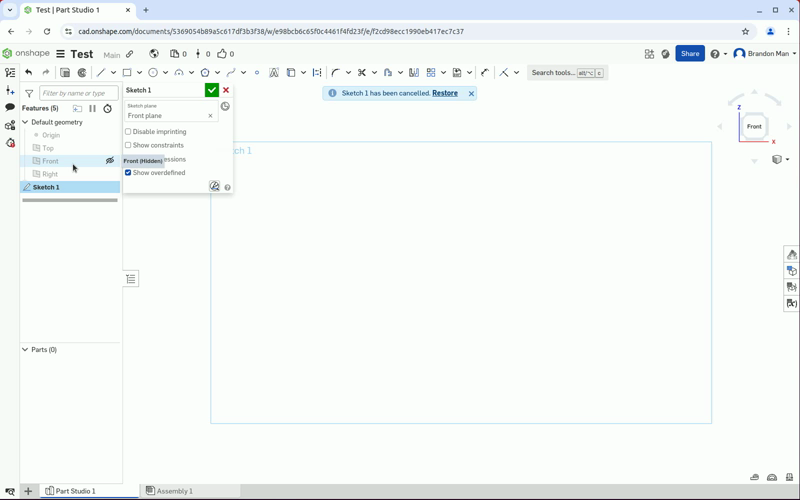
mouse_move(73, 352)
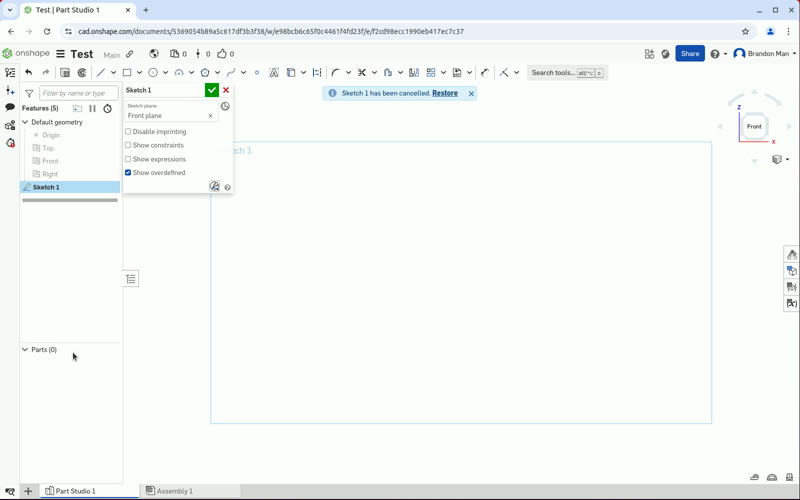
key(y)
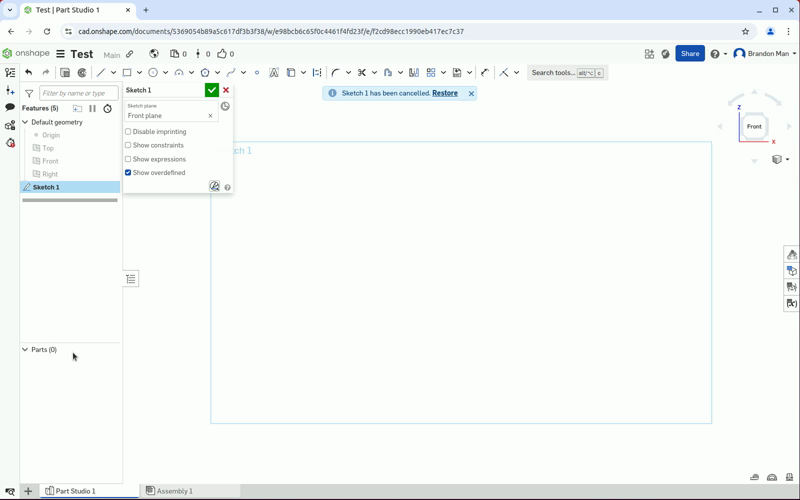
key(c)
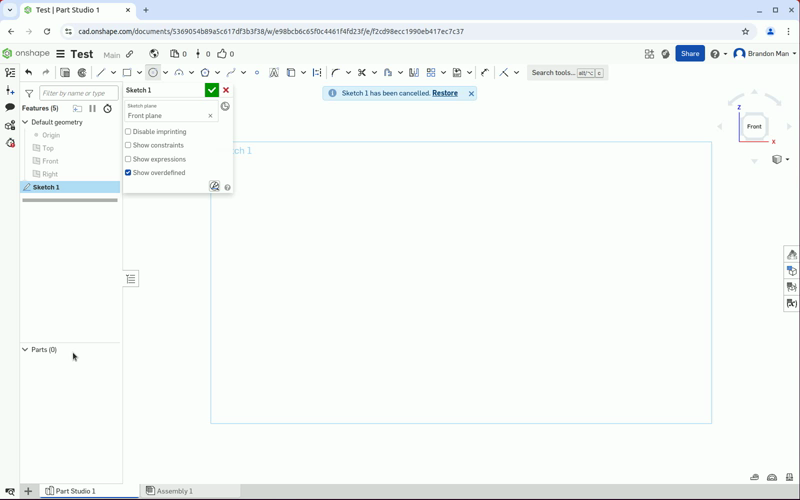
key_down(shift)
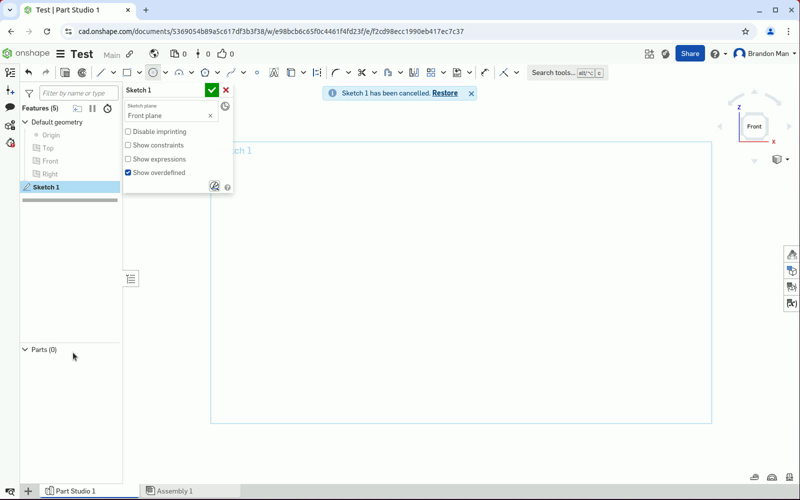
mouse_move(460, 282)
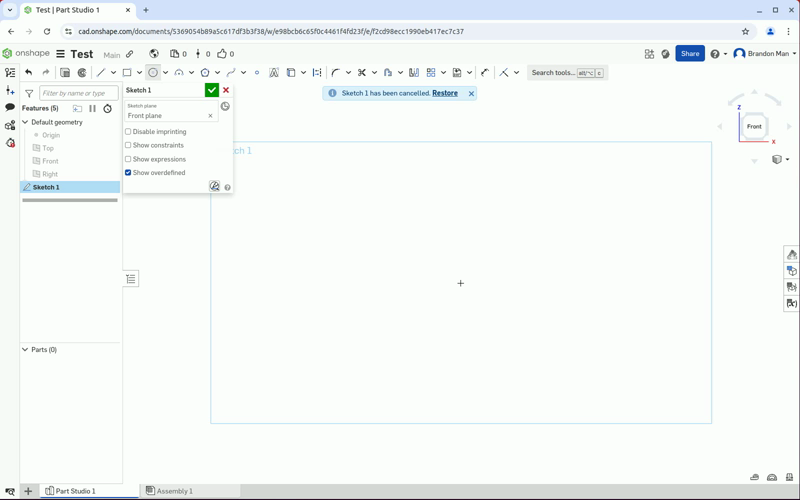
click(460, 282)
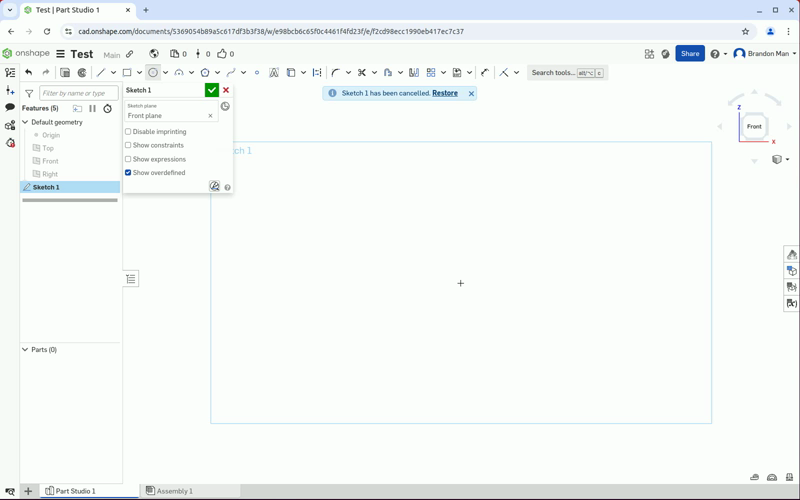
key_up(shift)
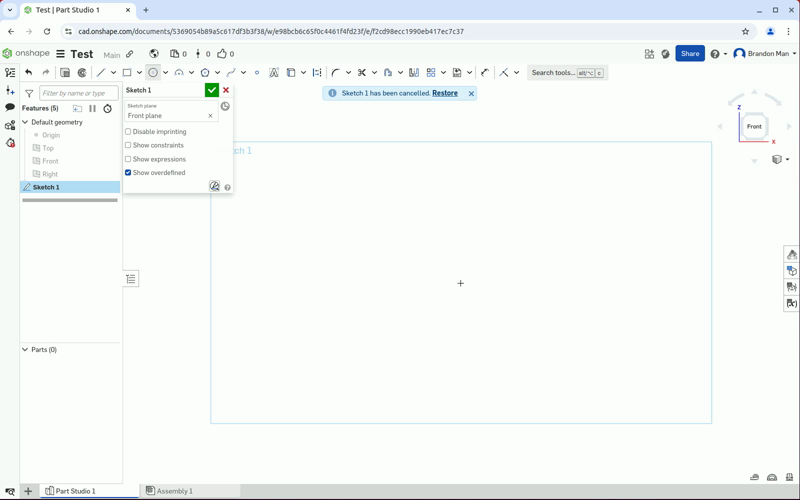
mouse_move(527, 282)
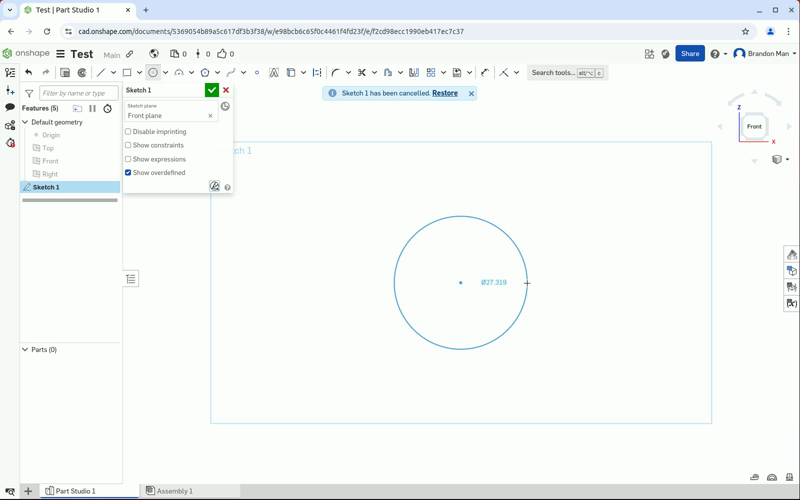
click(527, 282)
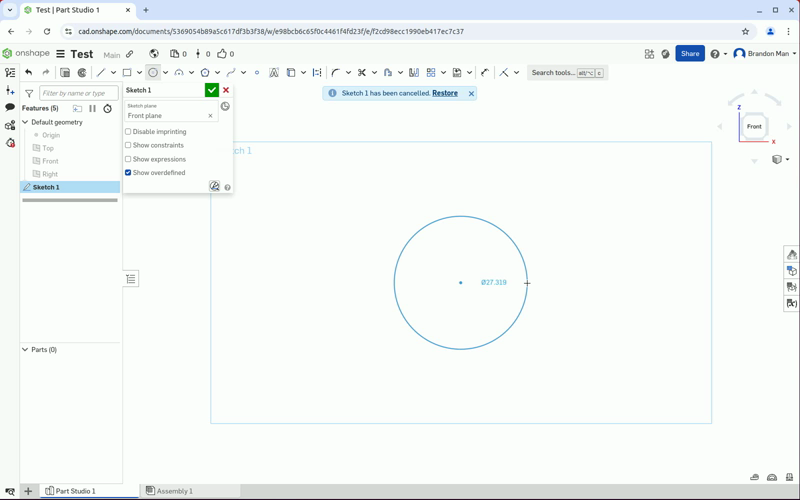
key(esc)
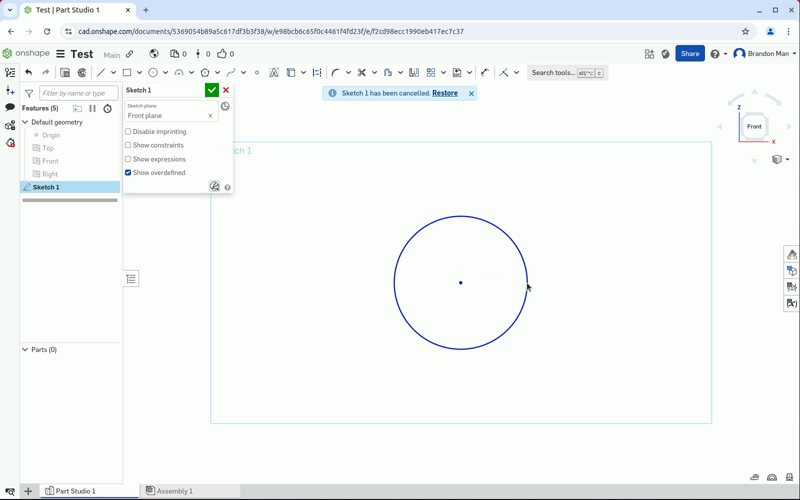
key(c)
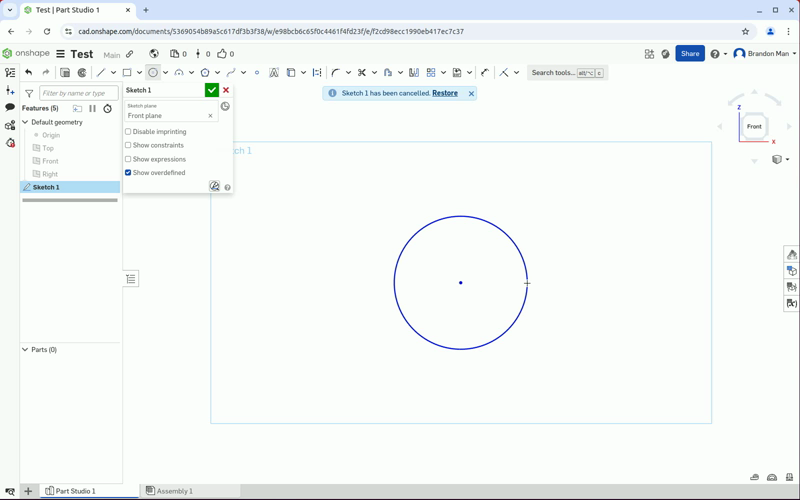
key_down(shift)
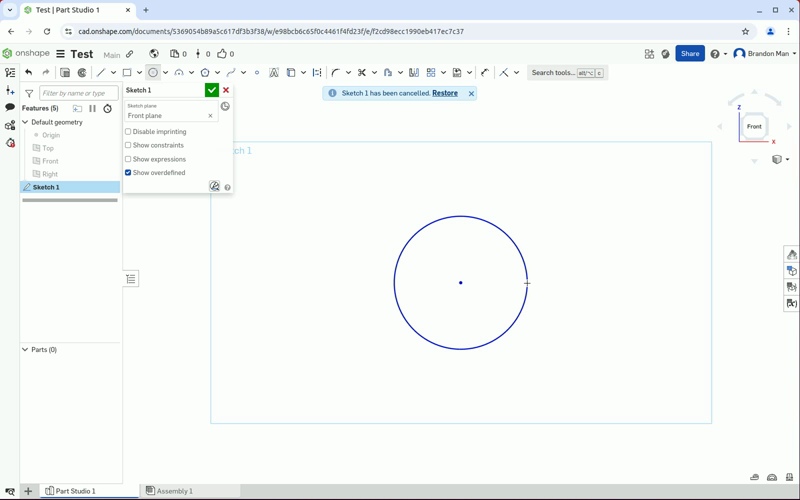
mouse_move(460, 282)
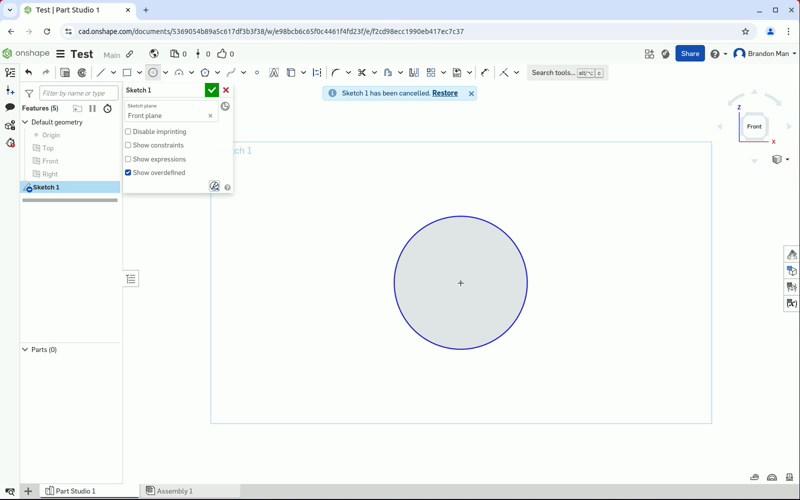
click(460, 282)
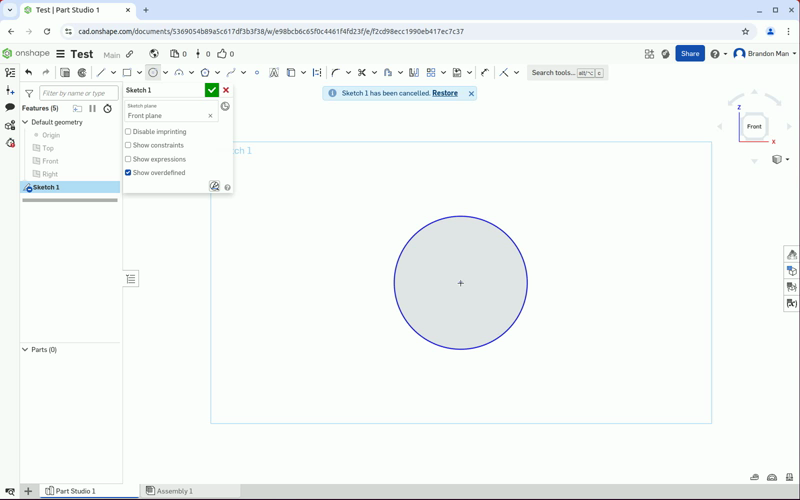
key_up(shift)
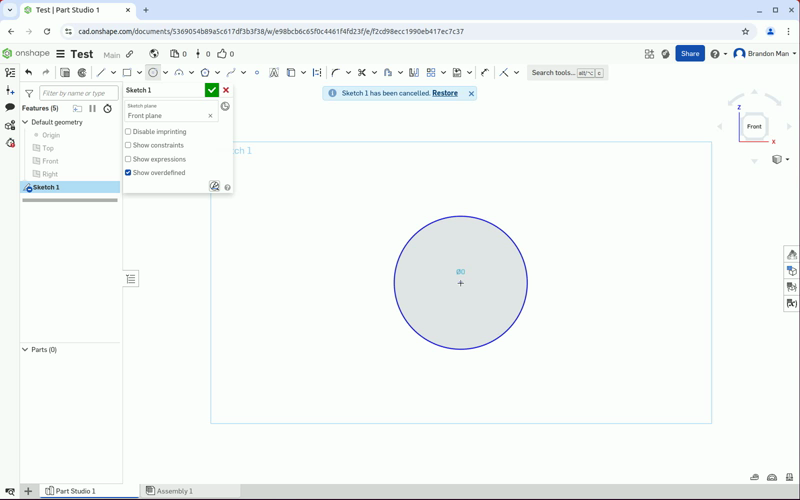
mouse_move(506, 282)
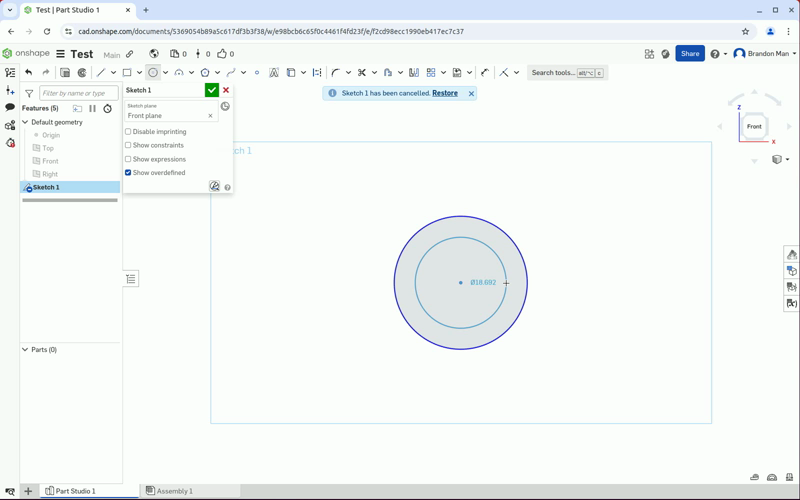
click(506, 282)
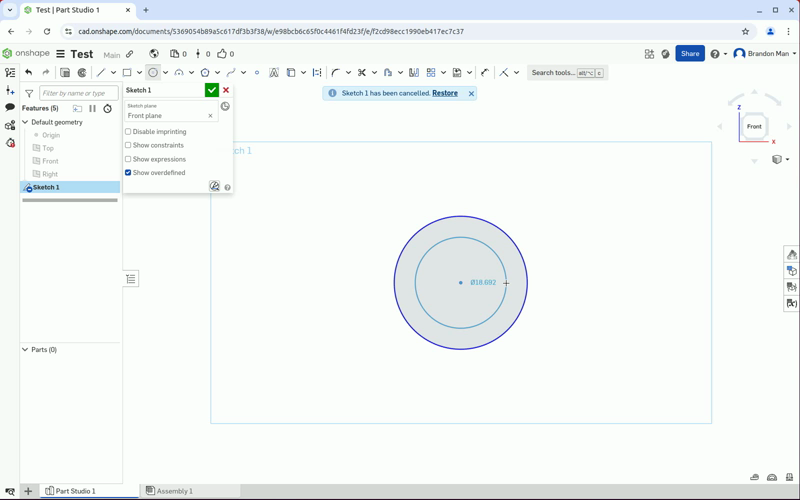
key(esc)
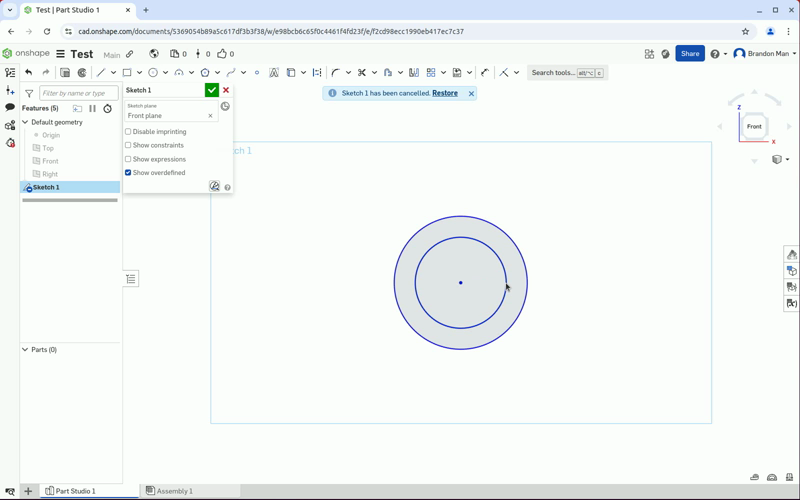
mouse_move(507, 307)
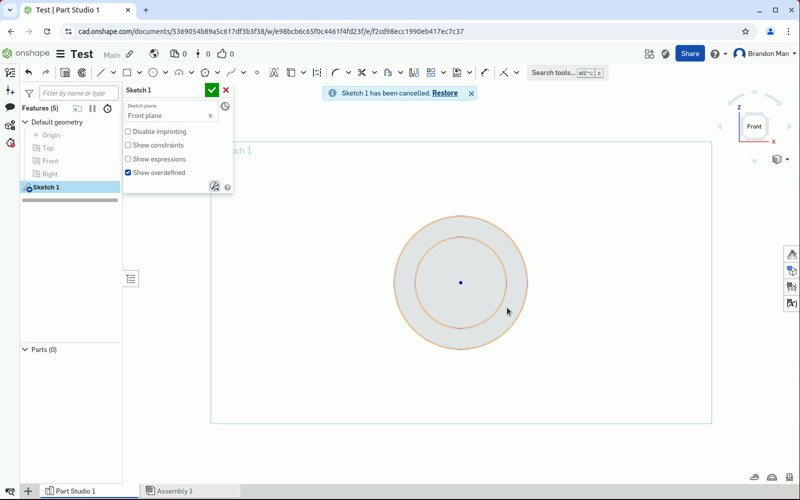
click(507, 307)
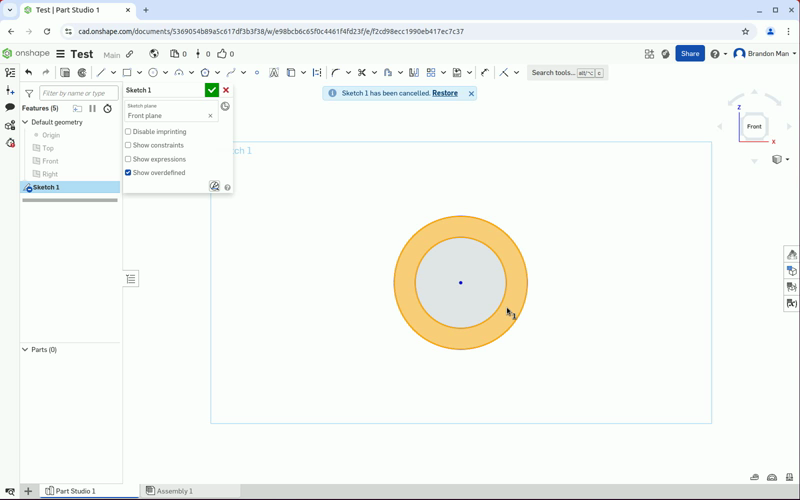
mouse_move(73, 352)
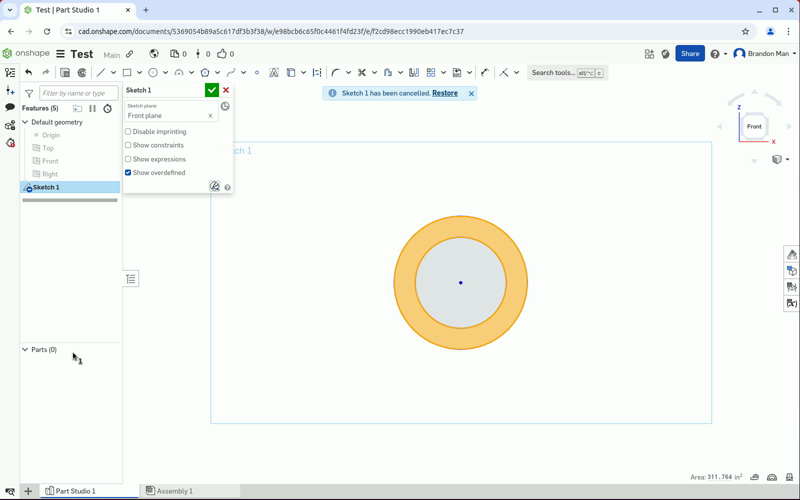
key(shift+y)
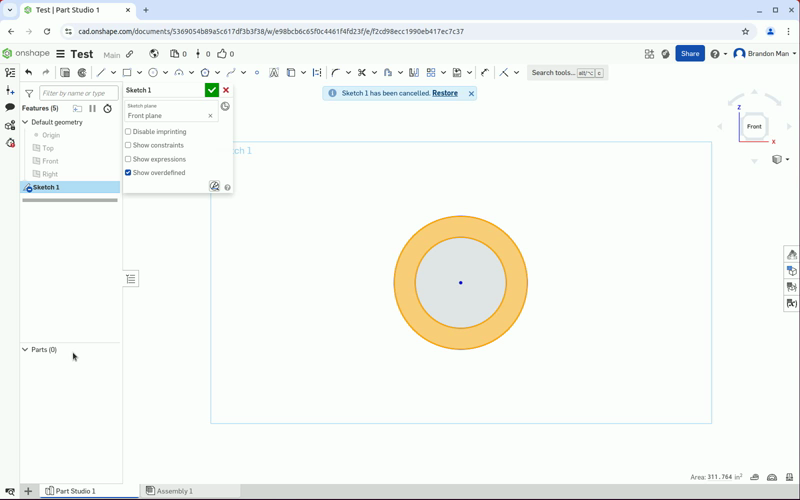
key(shift+e)
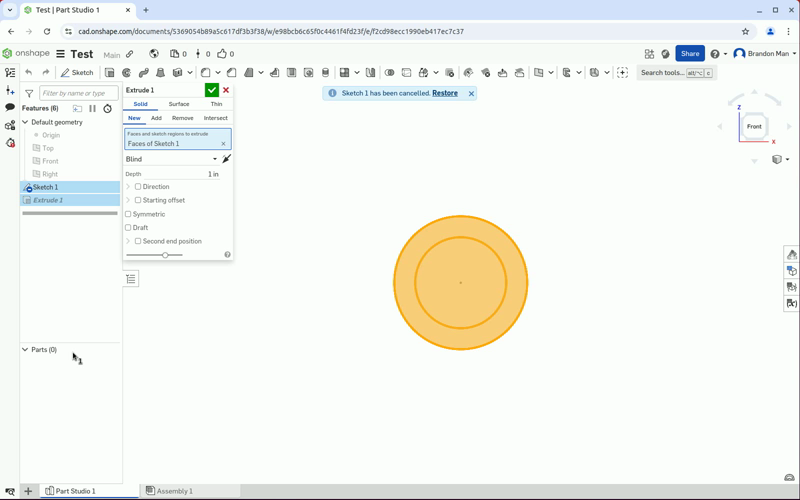
mouse_move(143, 106)
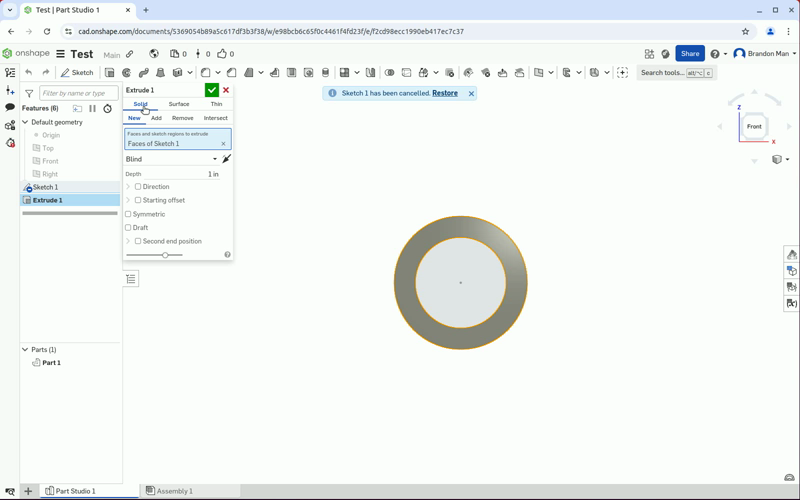
click(143, 106)
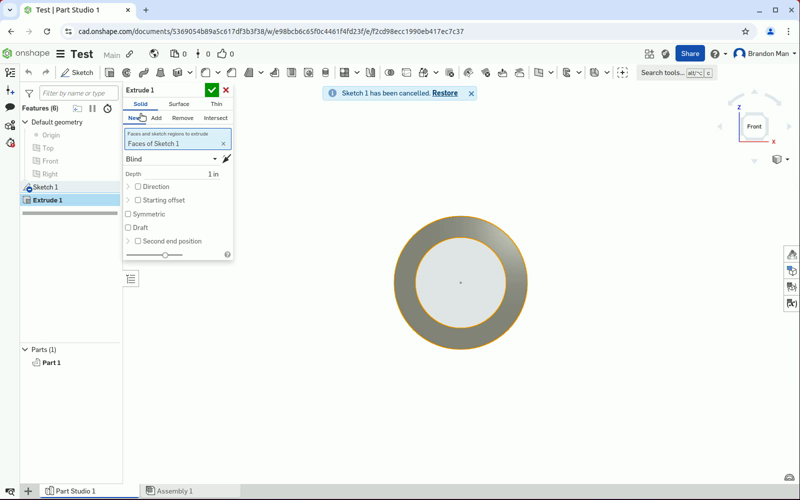
mouse_move(137, 120)
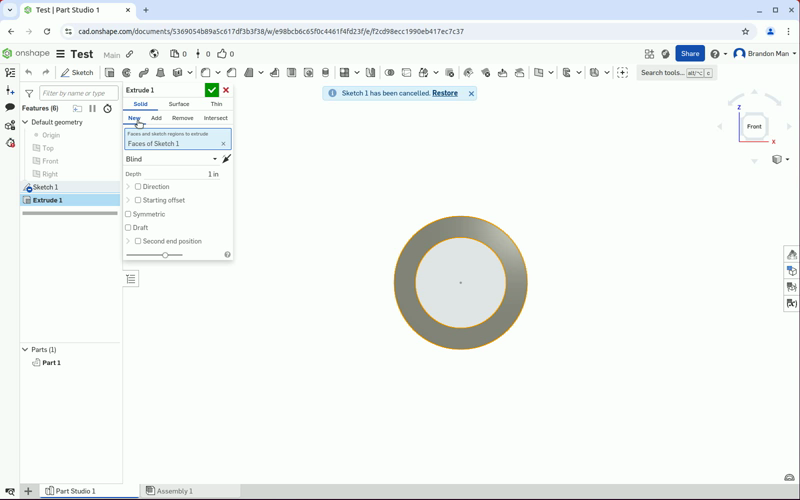
click(137, 120)
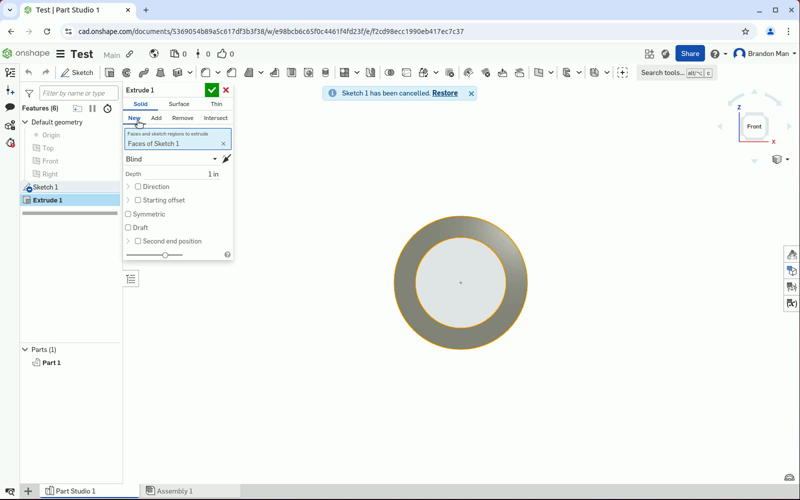
key(tab, 4)
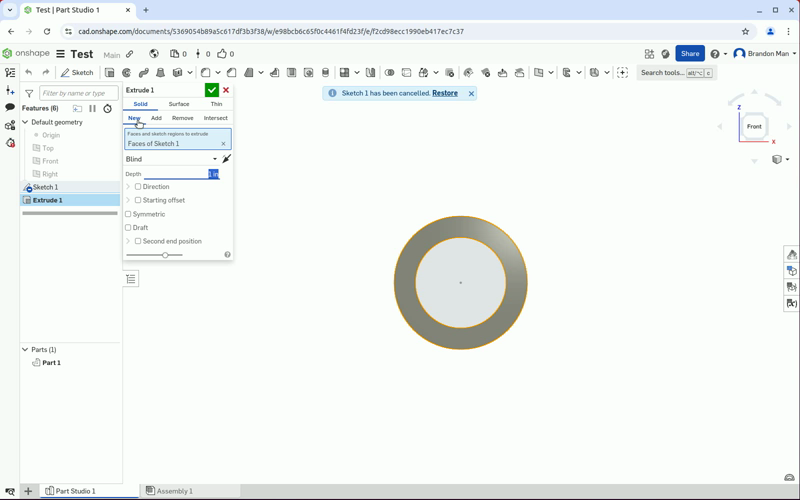
text(18.535)
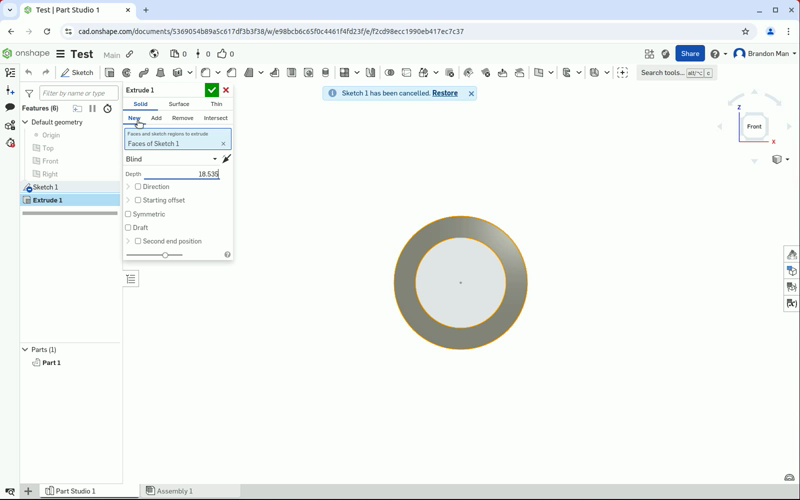
key(enter)
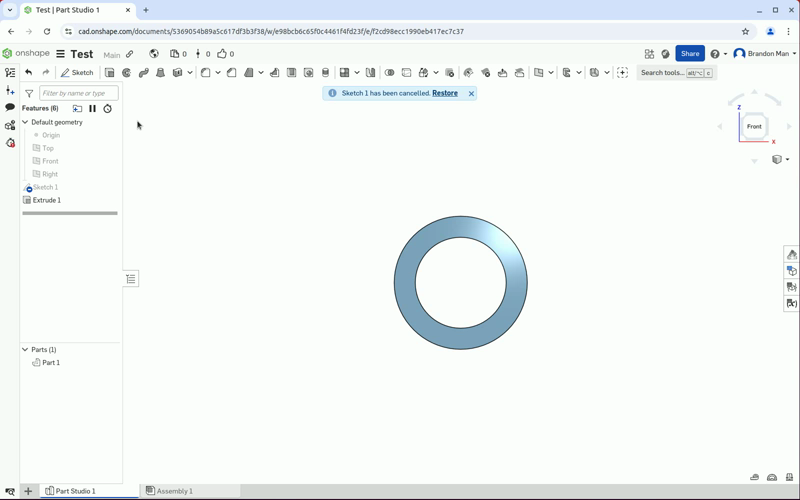
key(shift+h)
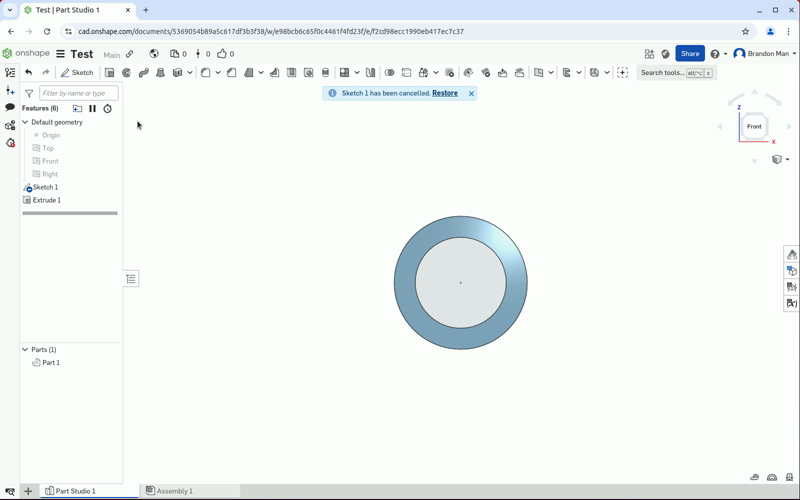
key(shift+h)
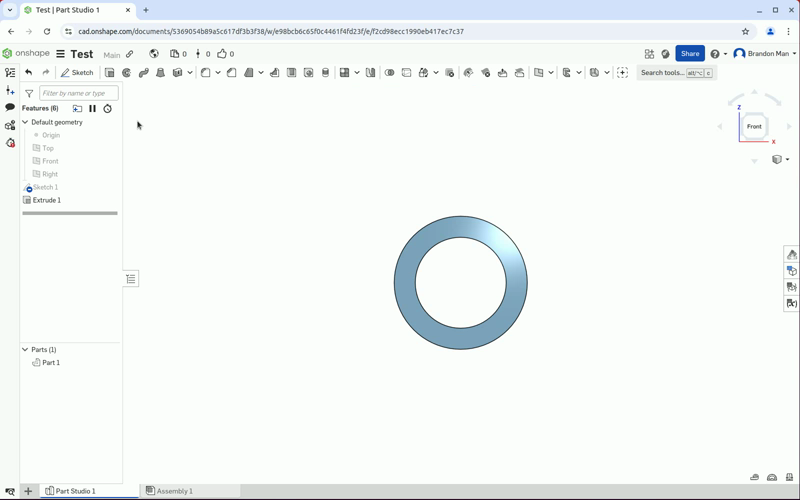
mouse_move(73, 189)
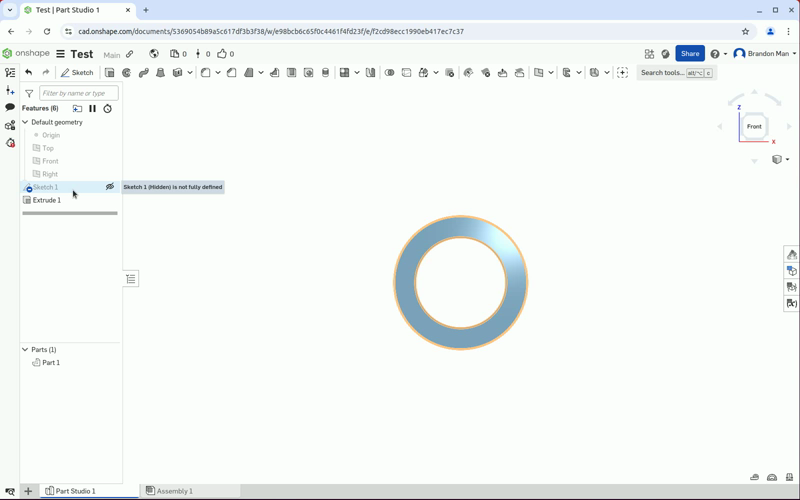
click(73, 189)
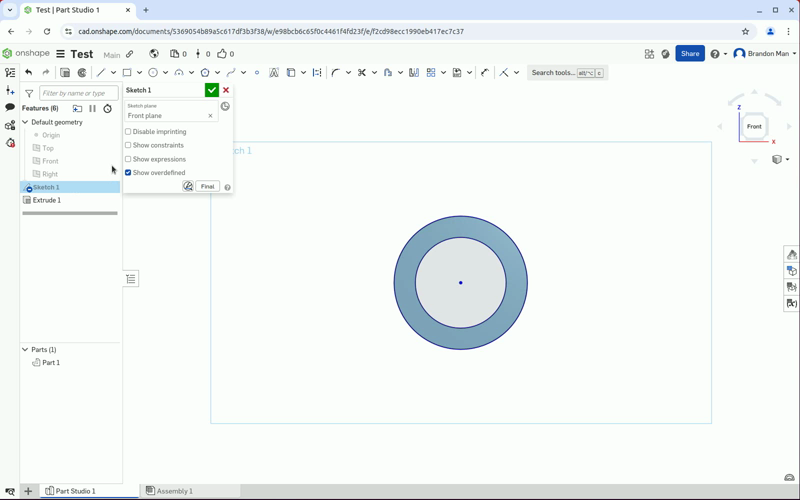
mouse_move(229, 92)
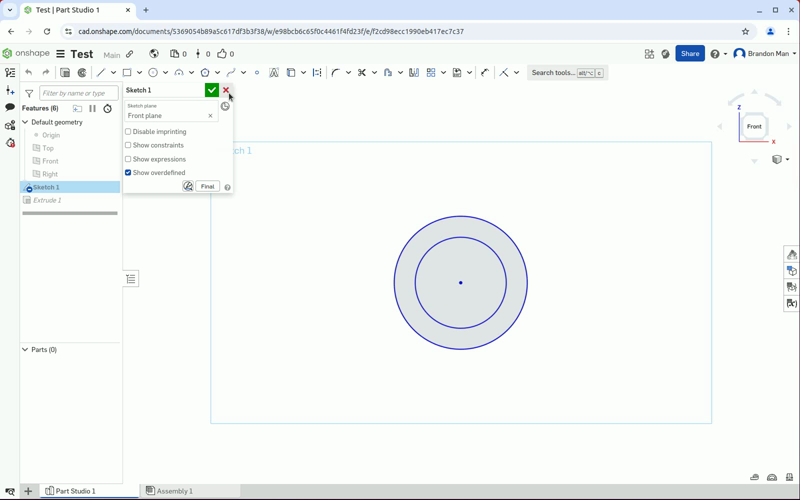
click(229, 92)
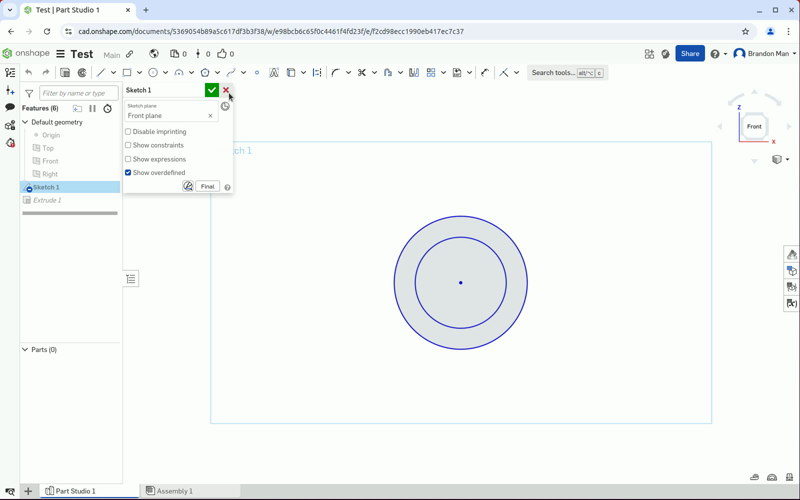
key(shift+s)
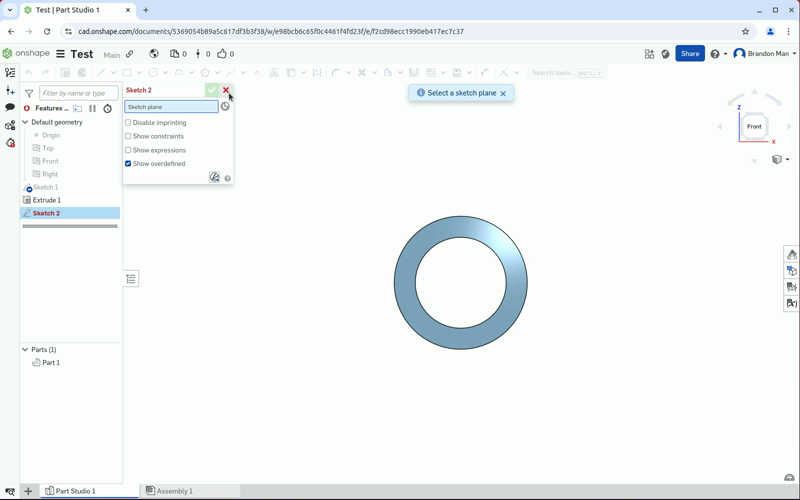
mouse_move(73, 163)
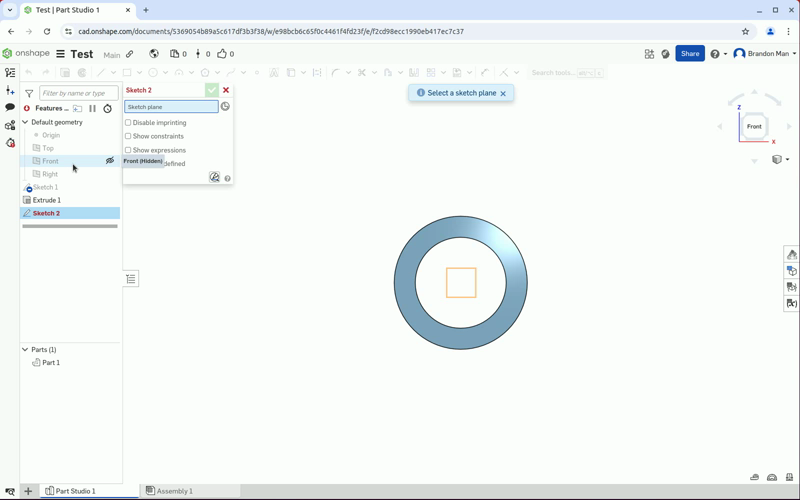
click(73, 163)
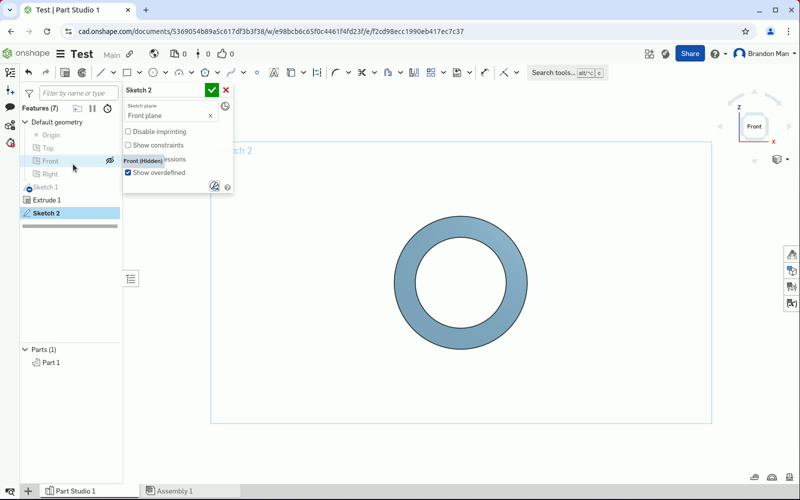
mouse_move(73, 352)
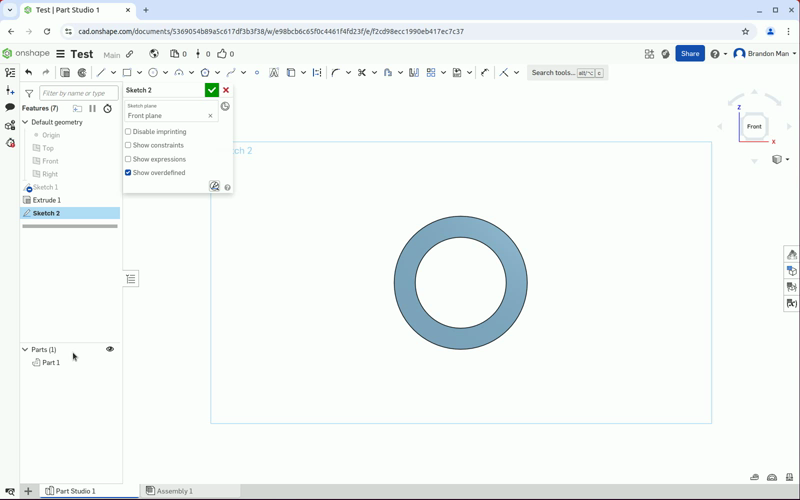
key(y)
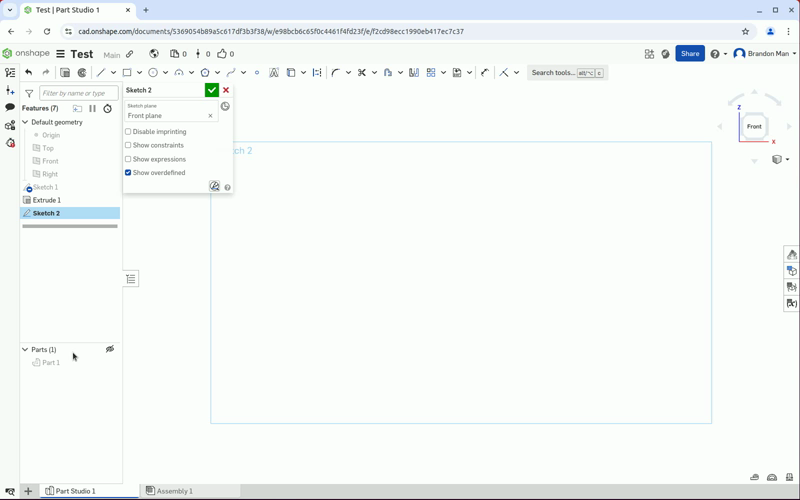
key(c)
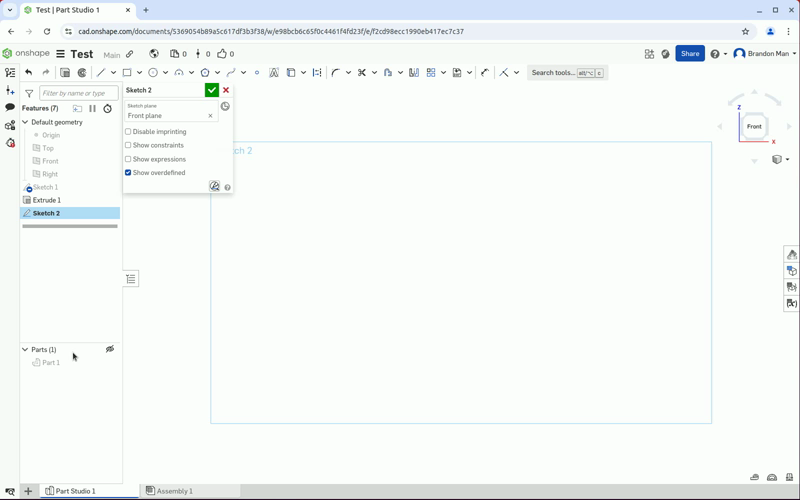
key_down(shift)
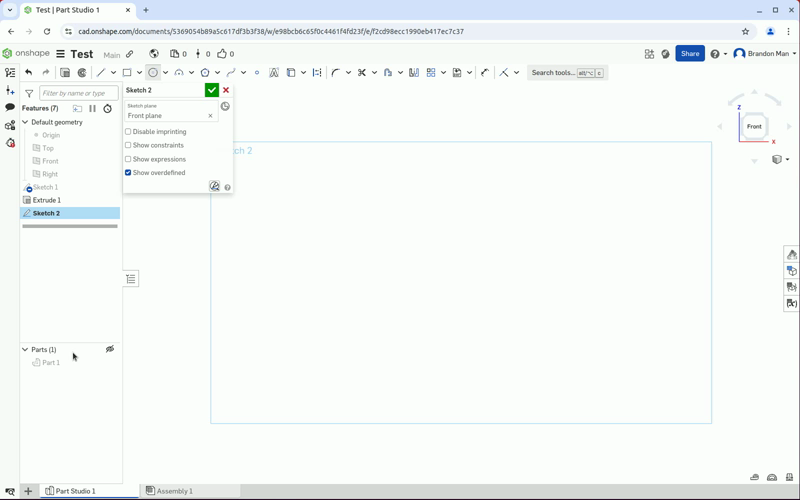
mouse_move(461, 282)
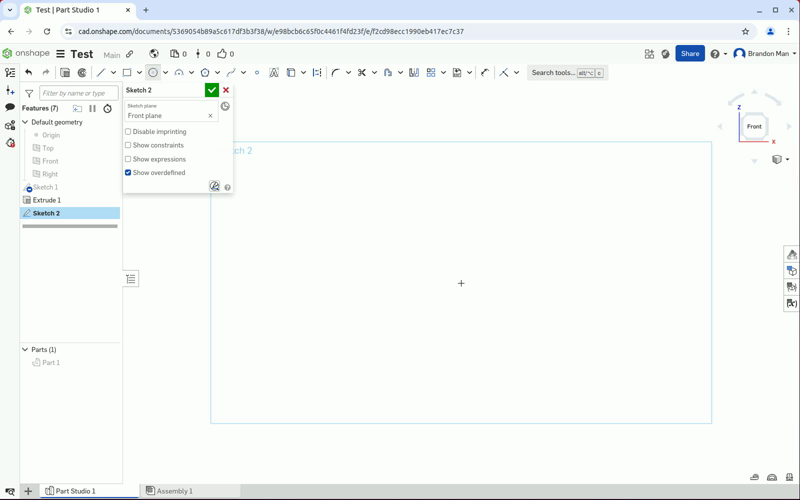
click(461, 282)
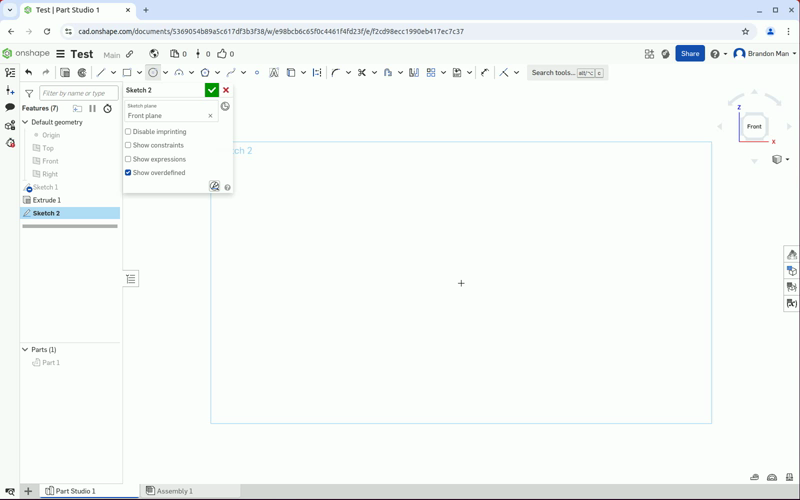
key_up(shift)
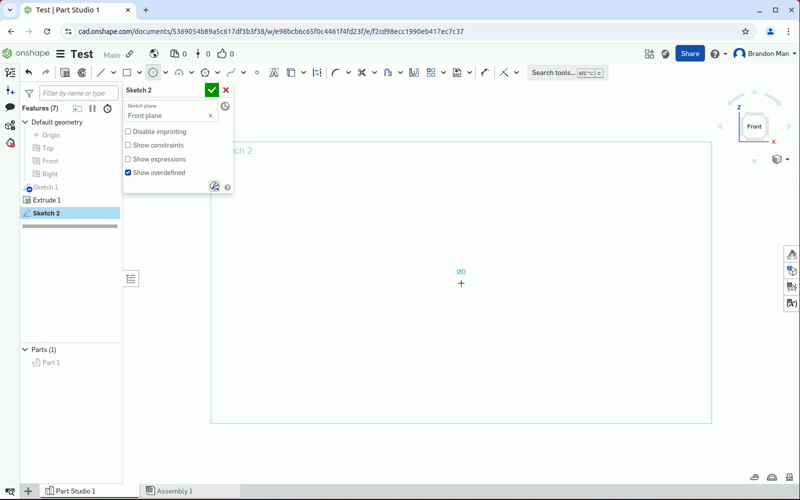
mouse_move(574, 282)
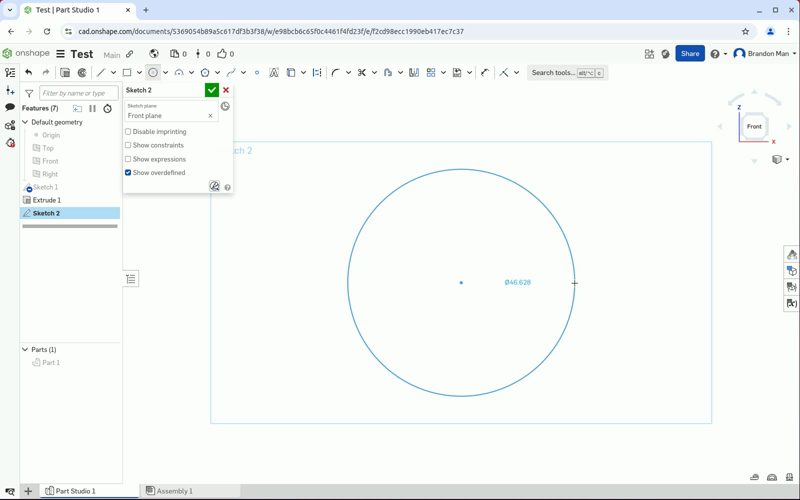
click(574, 282)
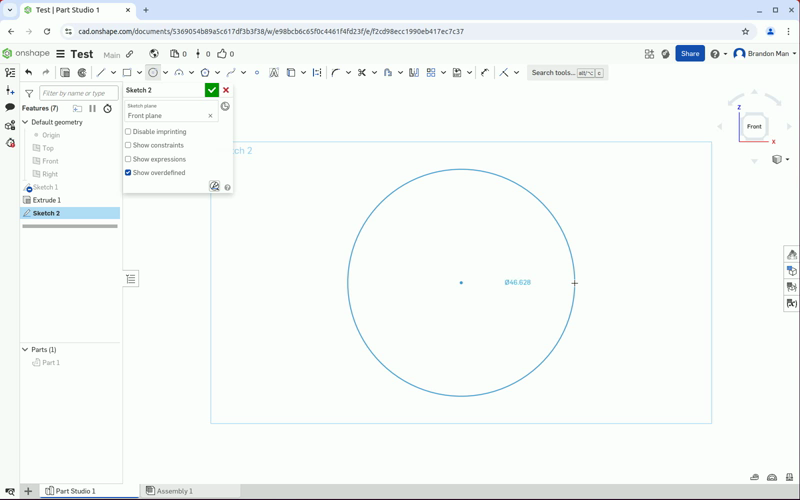
key(esc)
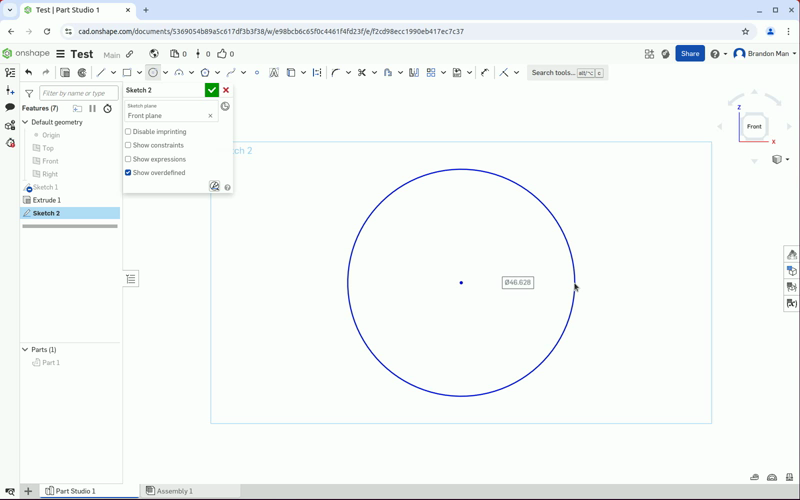
key(c)
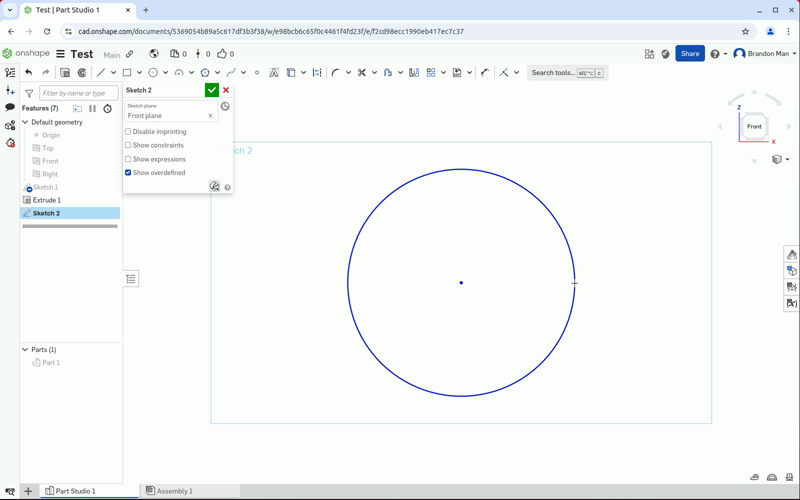
key_down(shift)
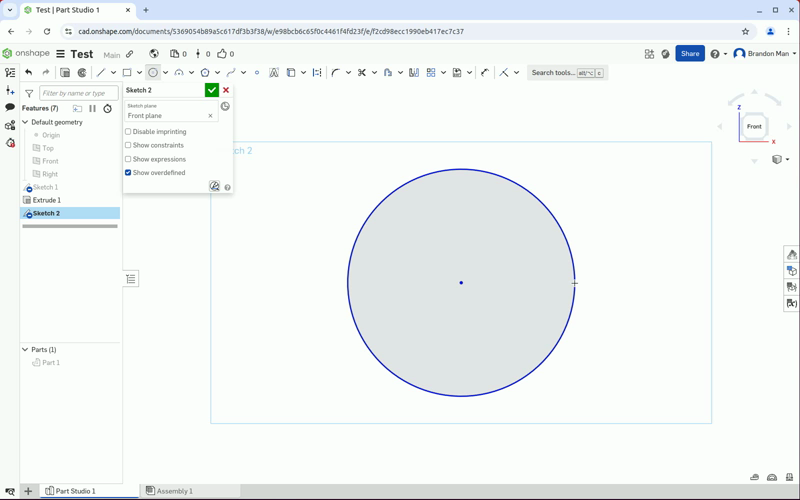
mouse_move(461, 282)
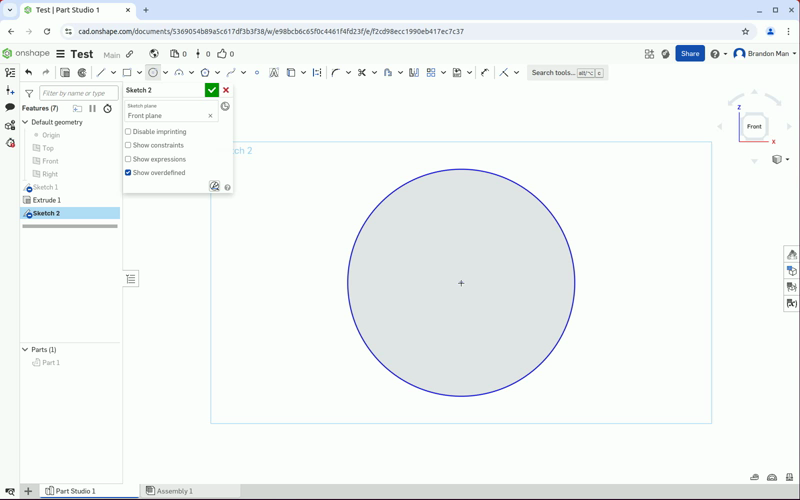
click(461, 282)
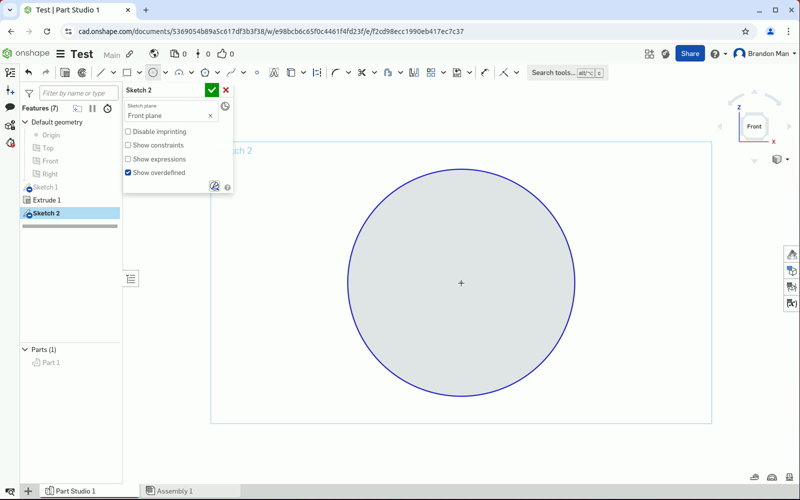
key_up(shift)
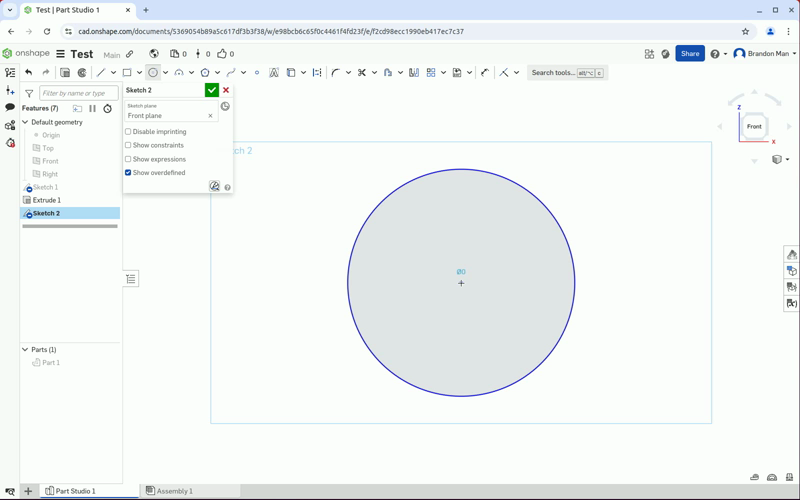
mouse_move(527, 282)
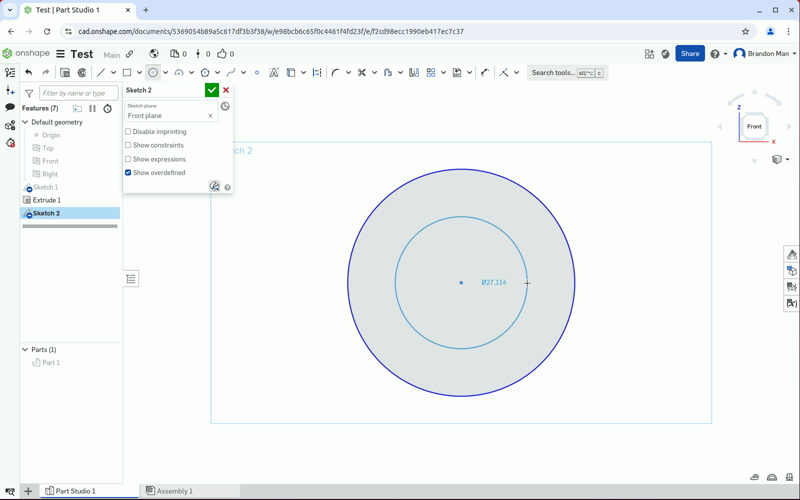
click(527, 282)
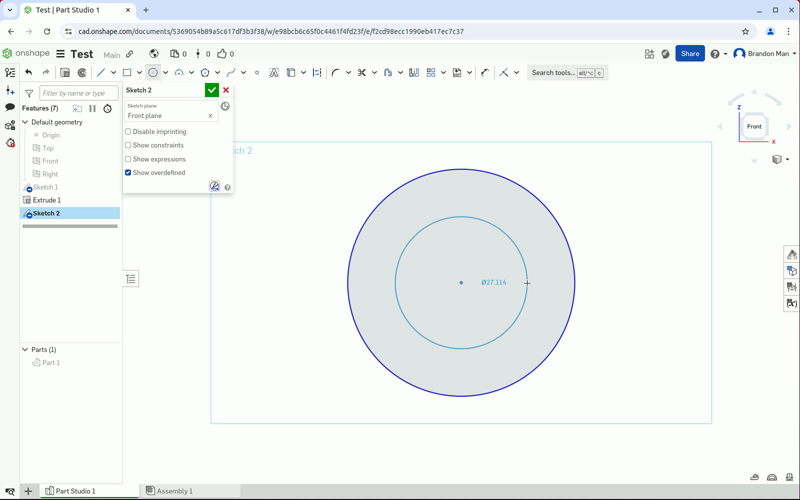
key(esc)
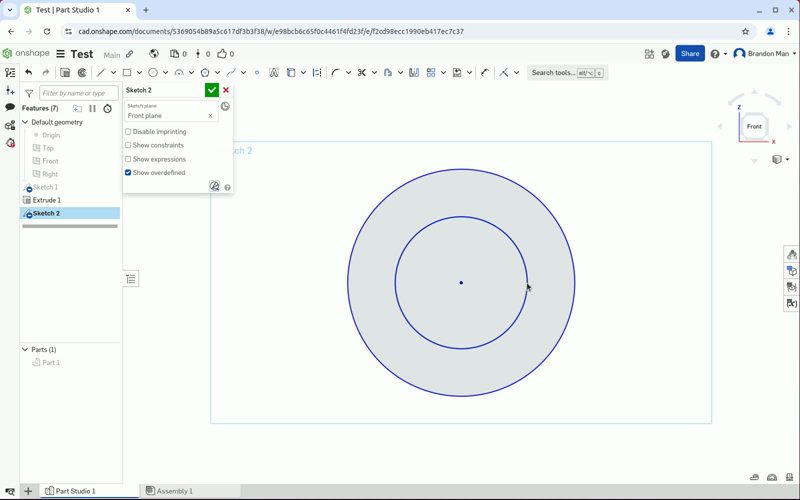
mouse_move(394, 344)
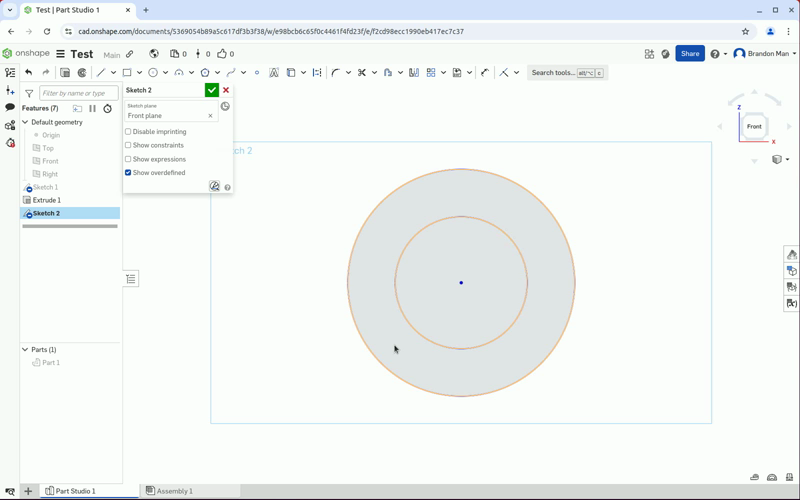
click(394, 344)
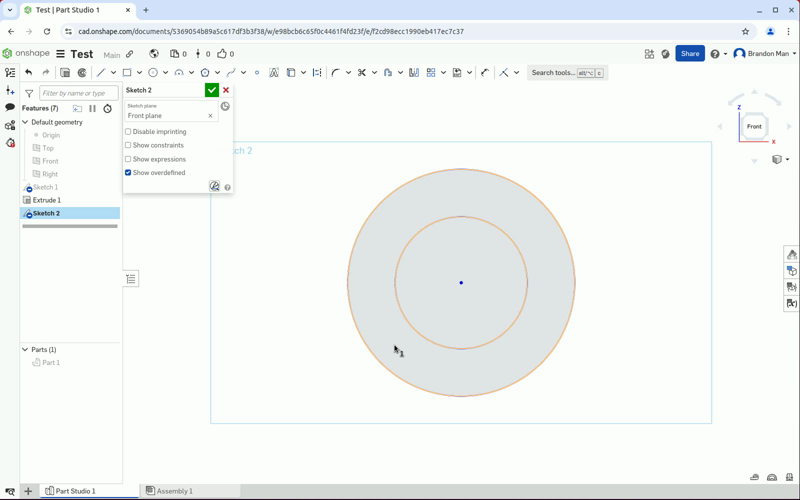
mouse_move(73, 352)
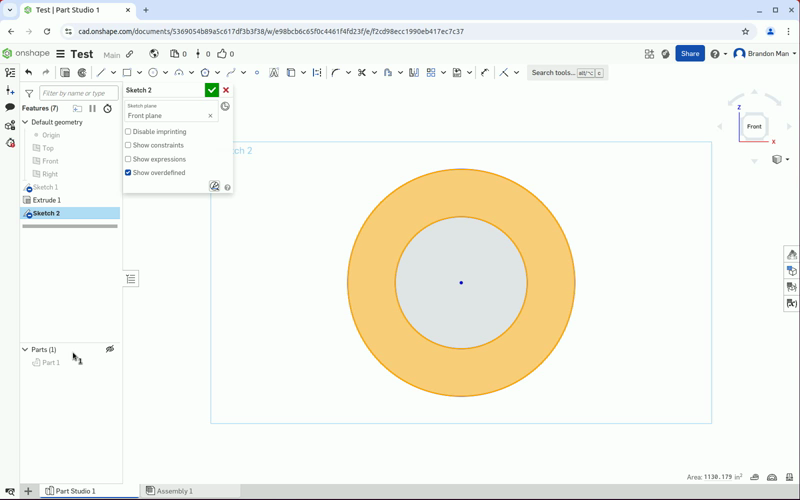
key(shift+y)
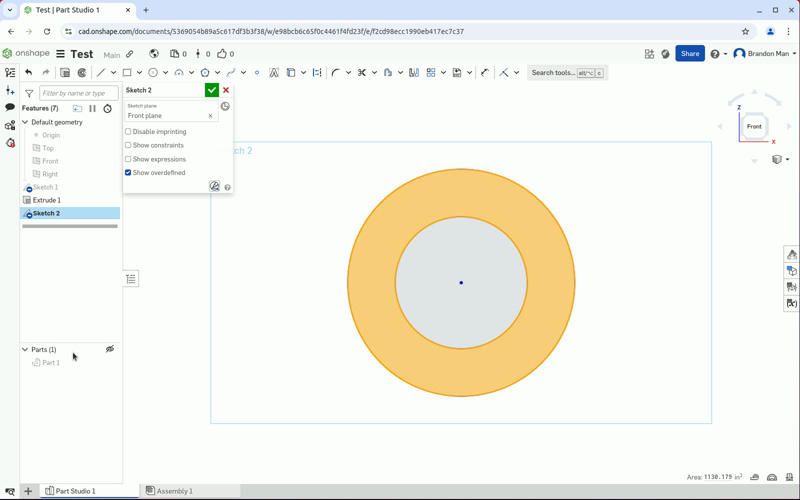
key(shift+e)
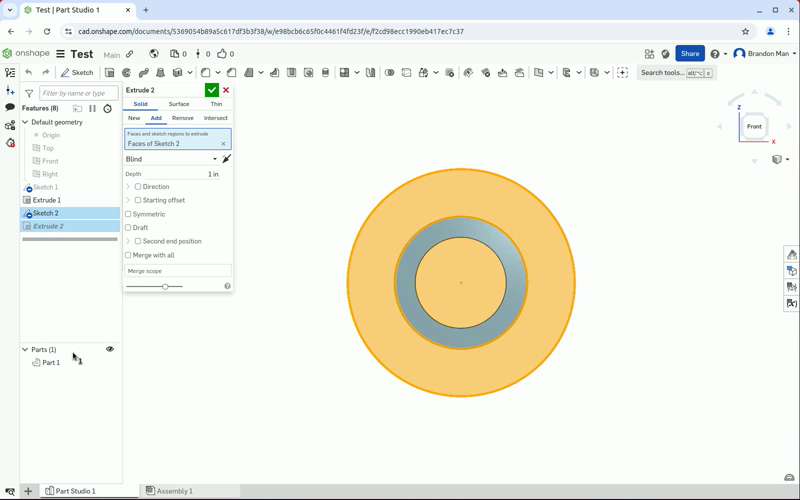
mouse_move(143, 106)
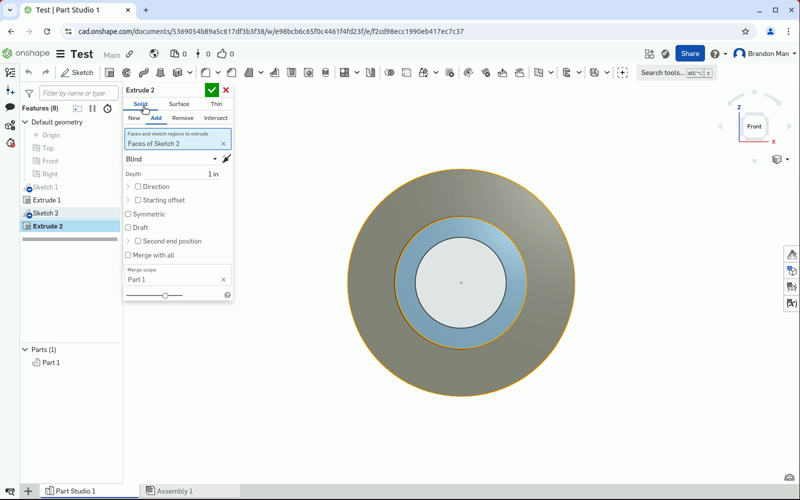
click(143, 106)
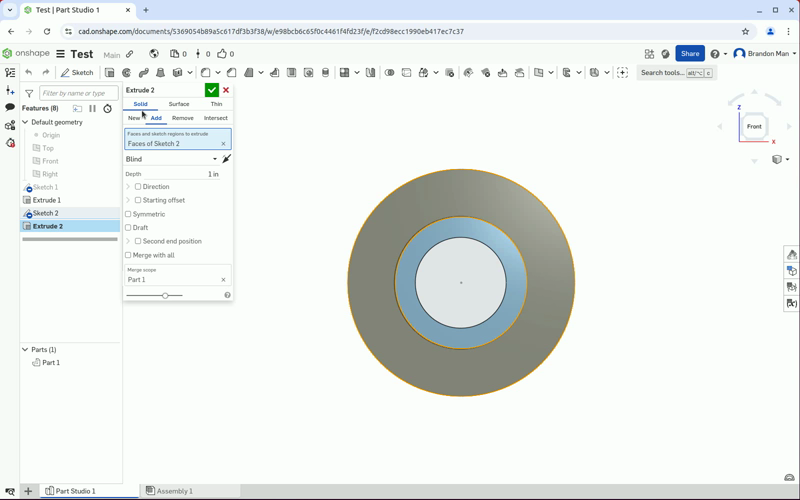
mouse_move(137, 120)
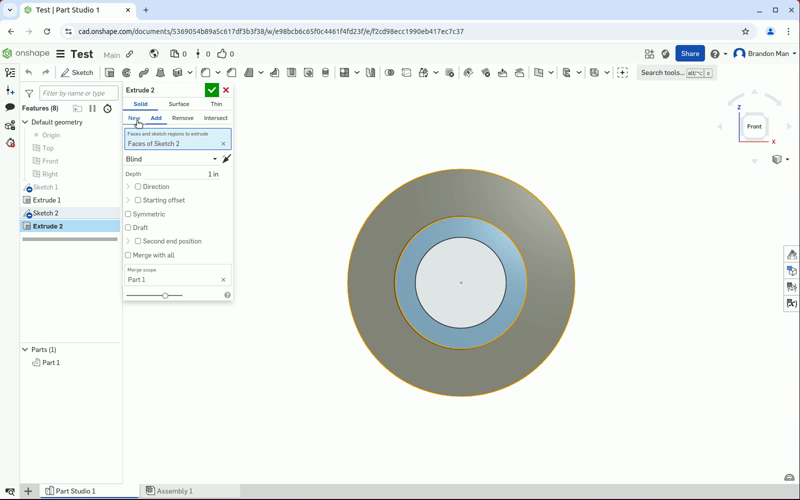
click(137, 120)
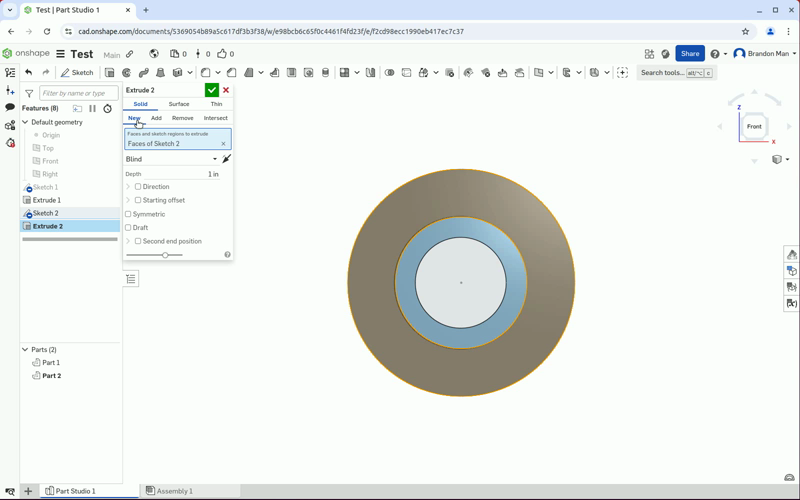
key(tab, 4)
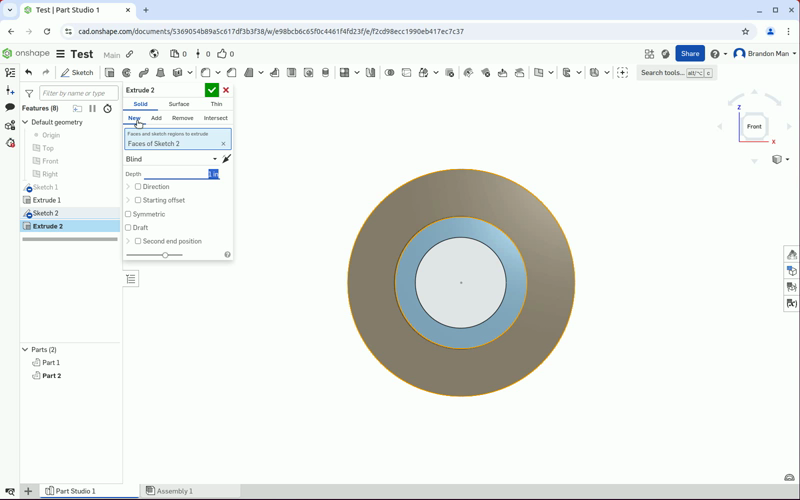
text(-18.535)
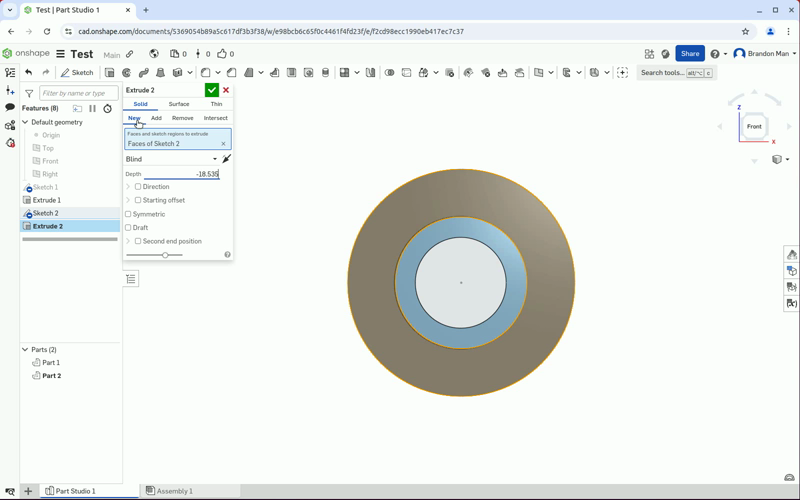
key(enter)
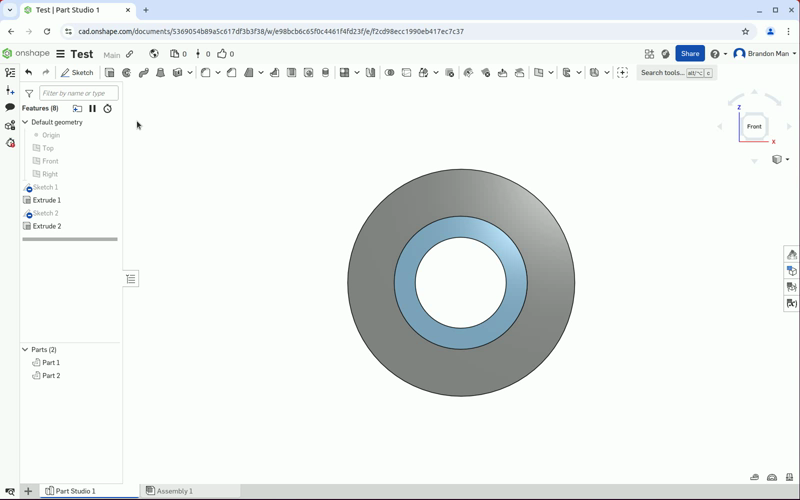
key(shift+h)
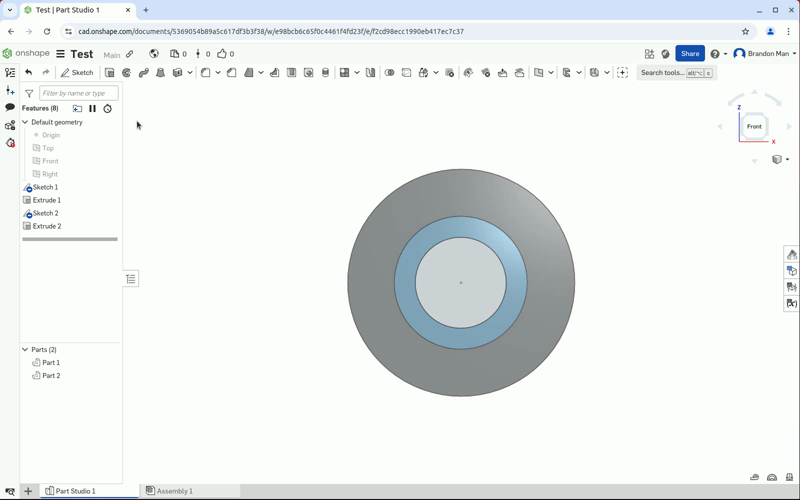
key(shift+h)
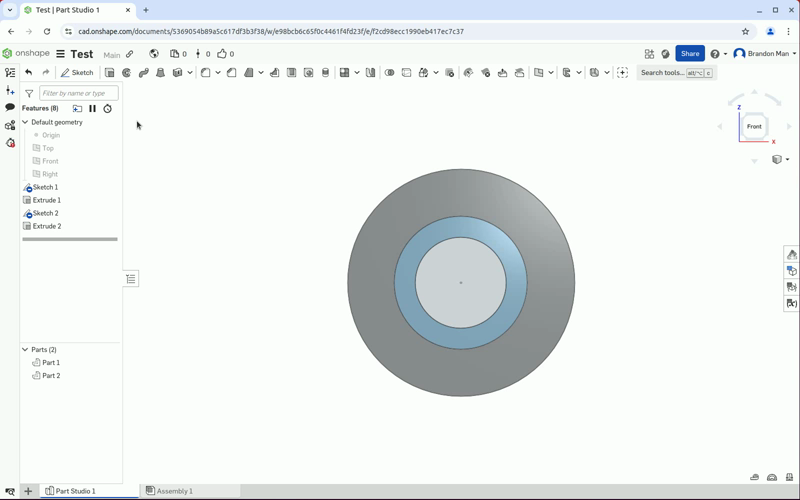
key(shift+7)
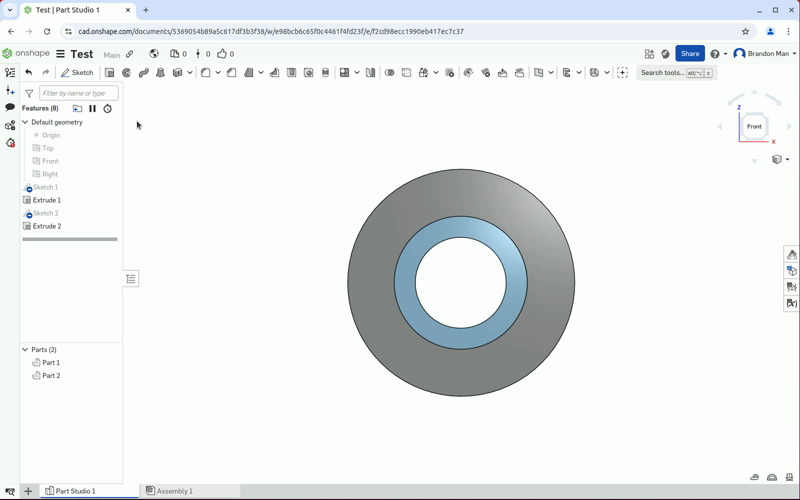
key(left, 2)
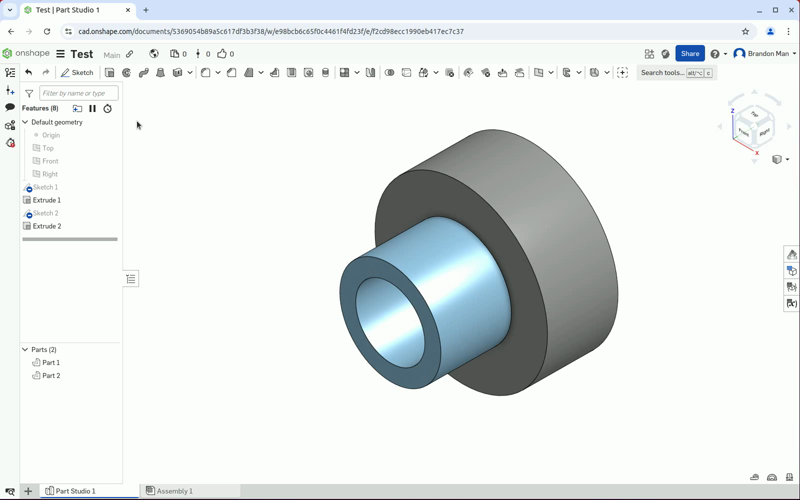
key(down, 2)
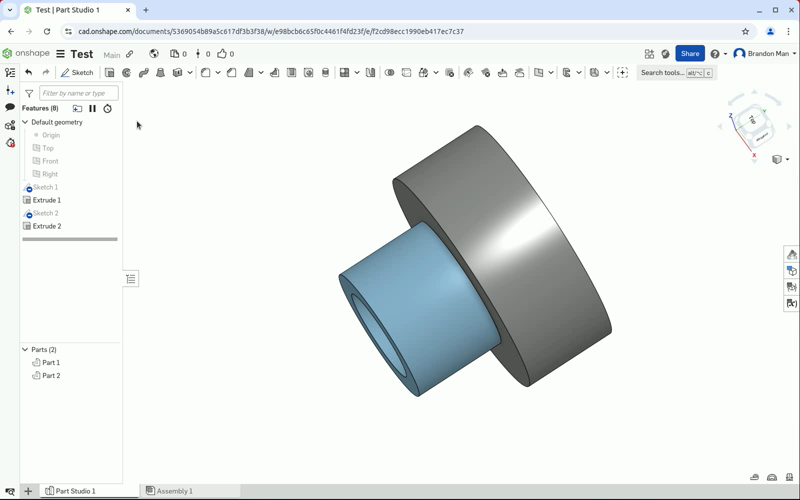
key(up, 2)
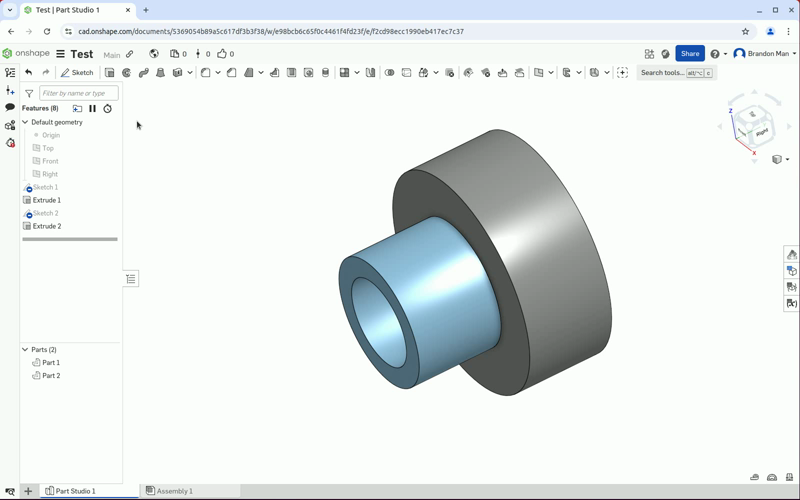
key(right, 2)
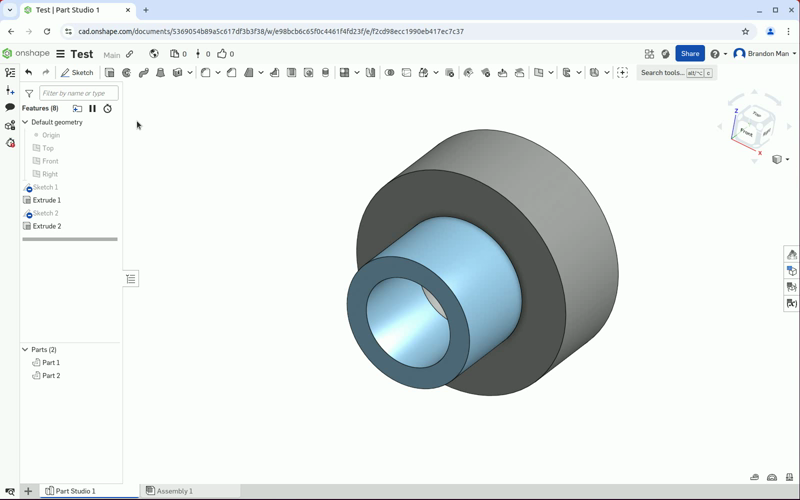
mouse_move(73, 189)
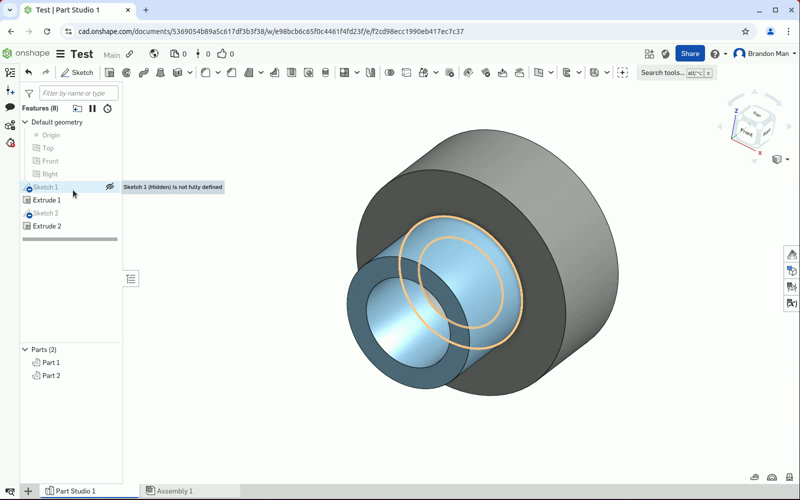
click(73, 189)